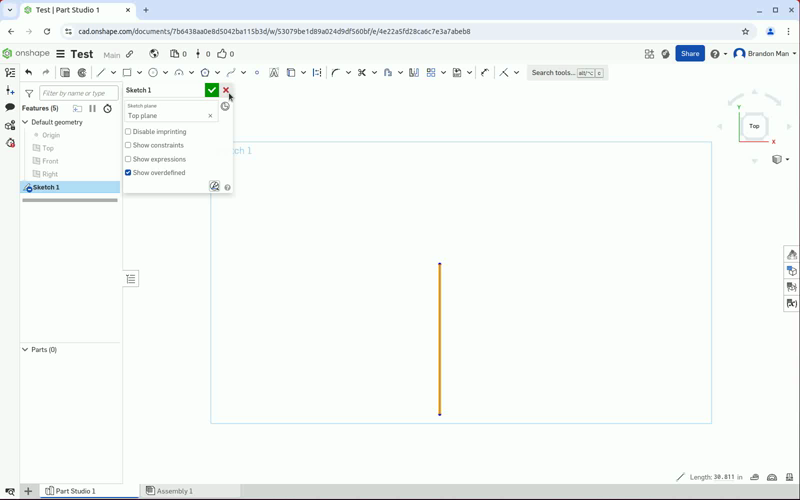
key(shift+h)
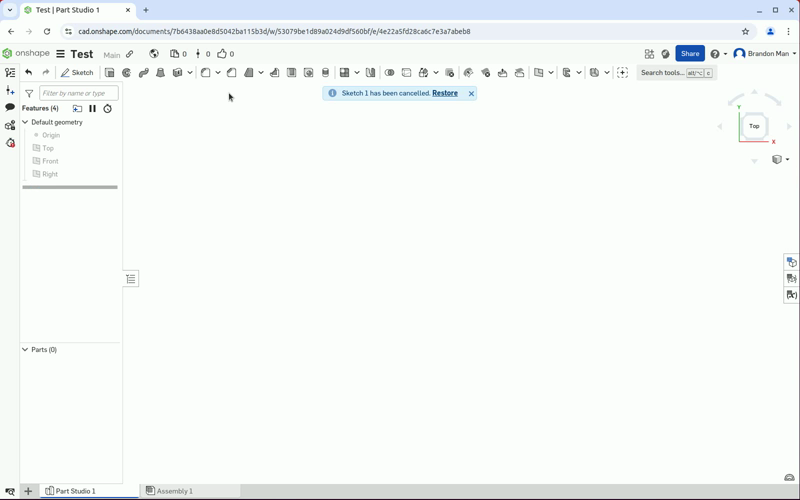
mouse_move(73, 352)
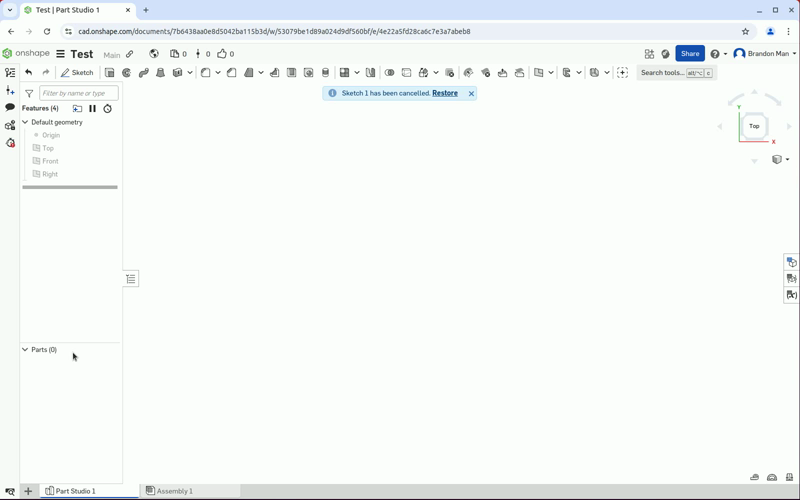
key(y)
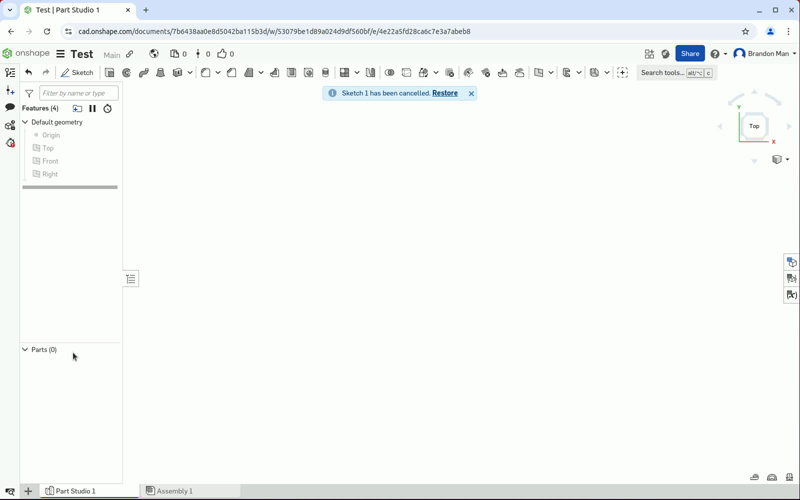
key(shift+p)
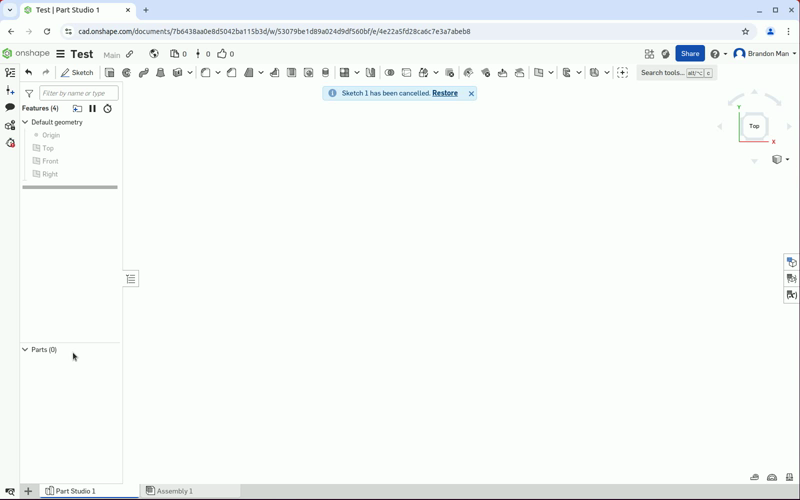
key(space)
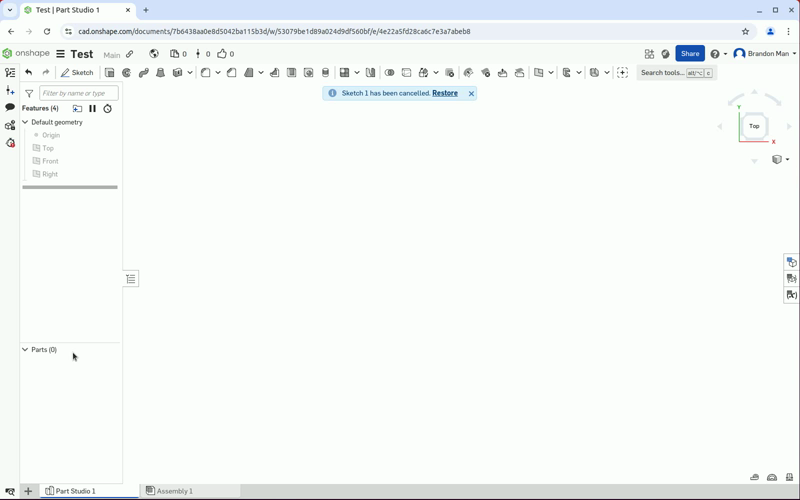
key_down(shift)
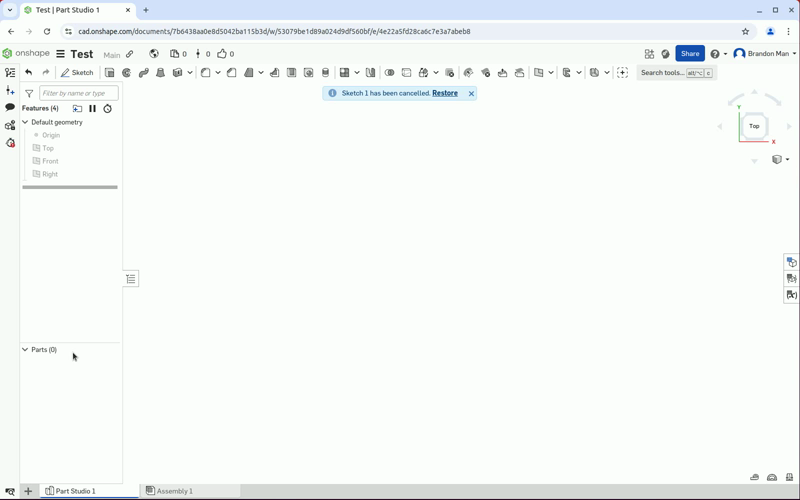
key(up)
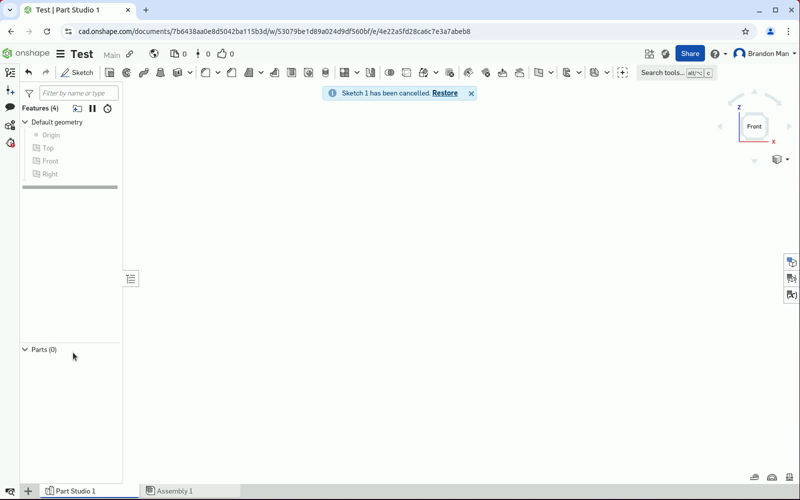
key_up(shift)
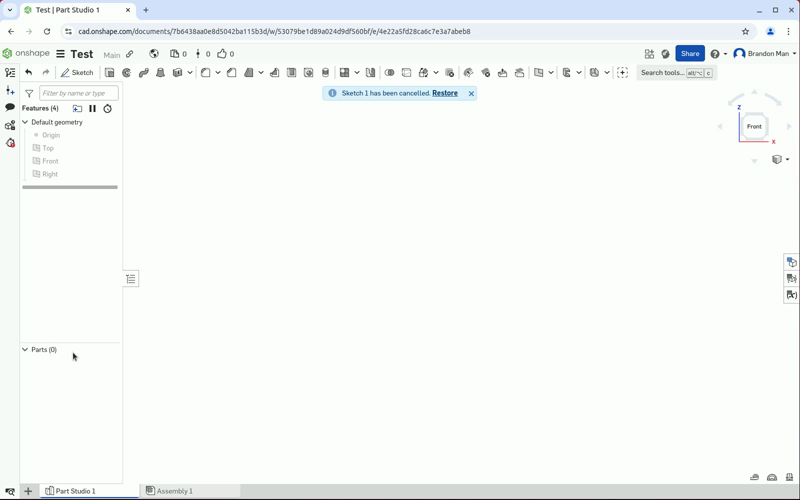
key(space)
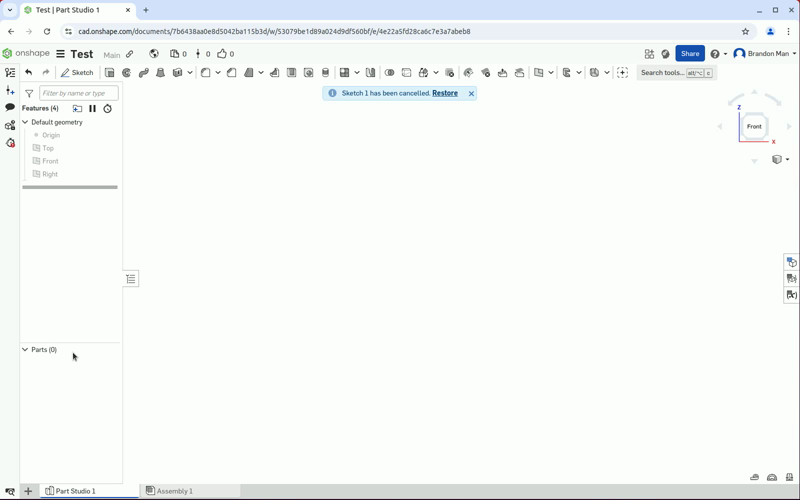
key_down(shift)
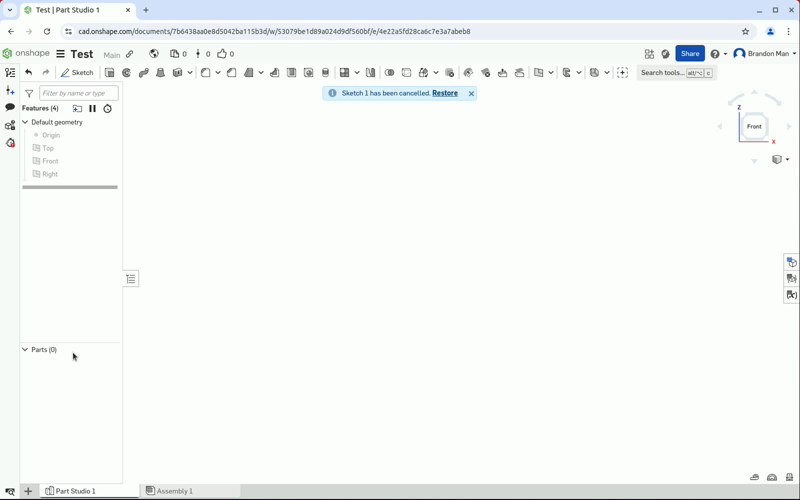
key(left)
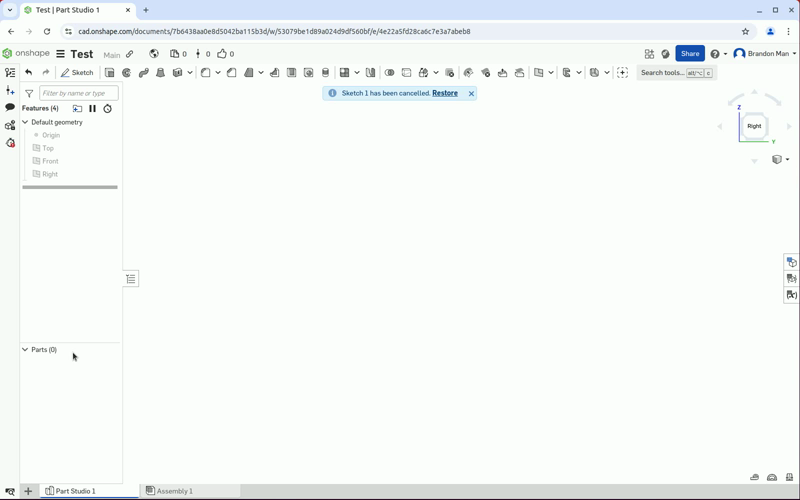
key_up(shift)
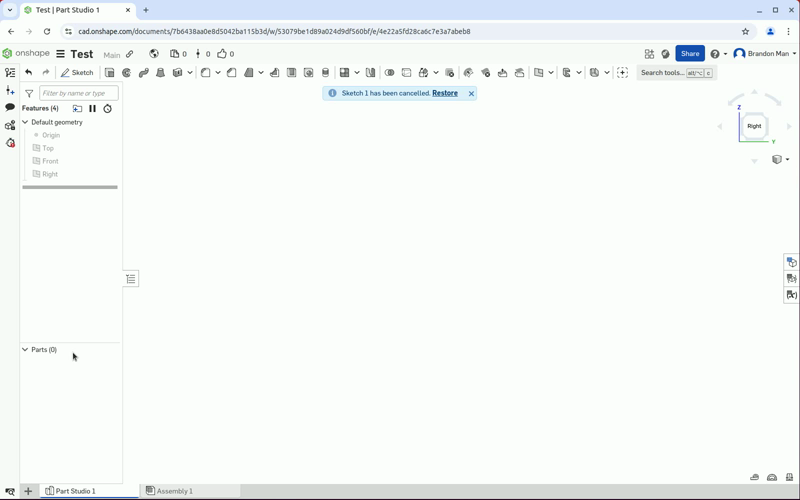
mouse_move(73, 352)
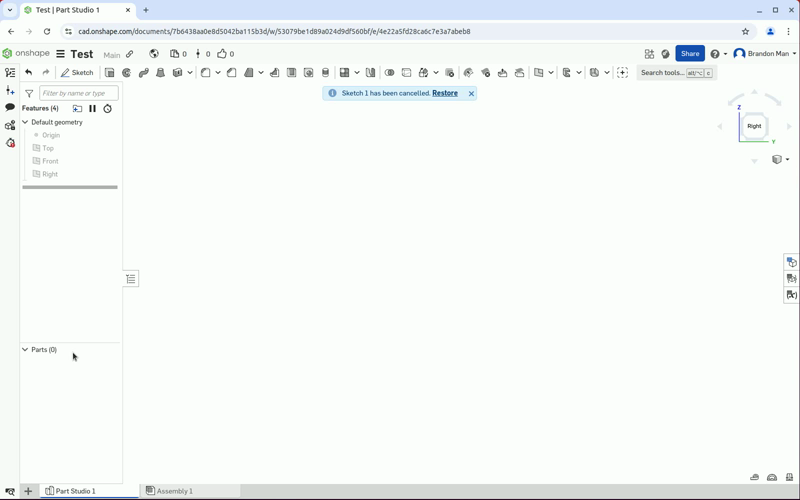
key(shift+y)
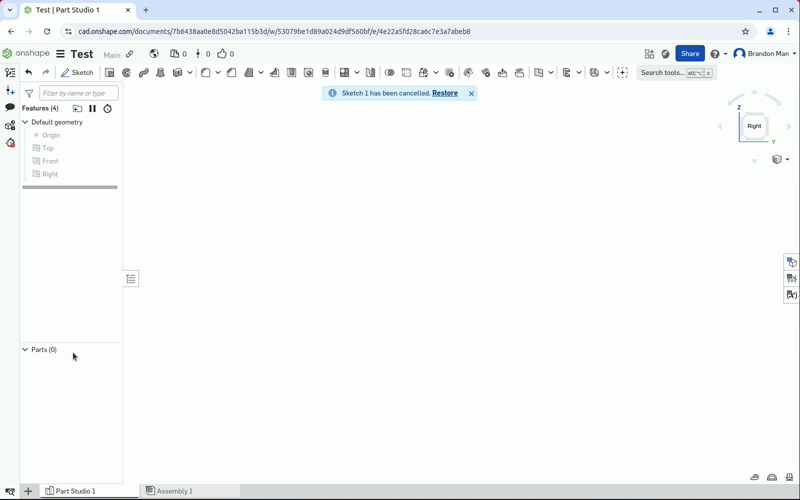
key(shift+s)
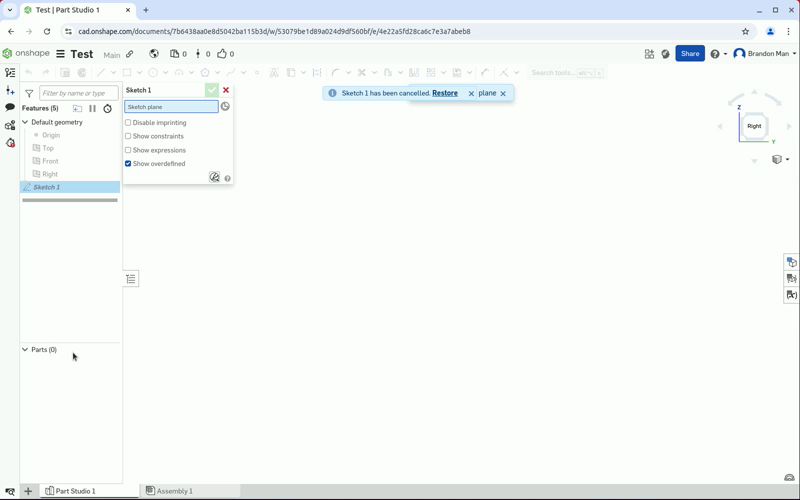
mouse_move(73, 176)
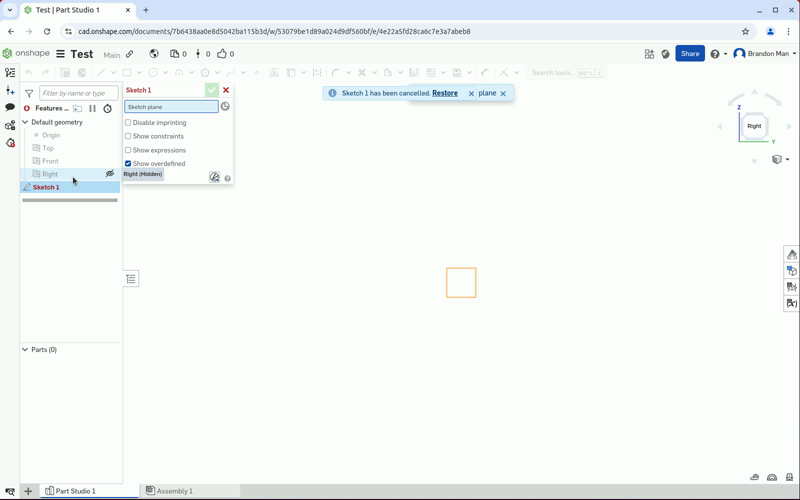
click(73, 176)
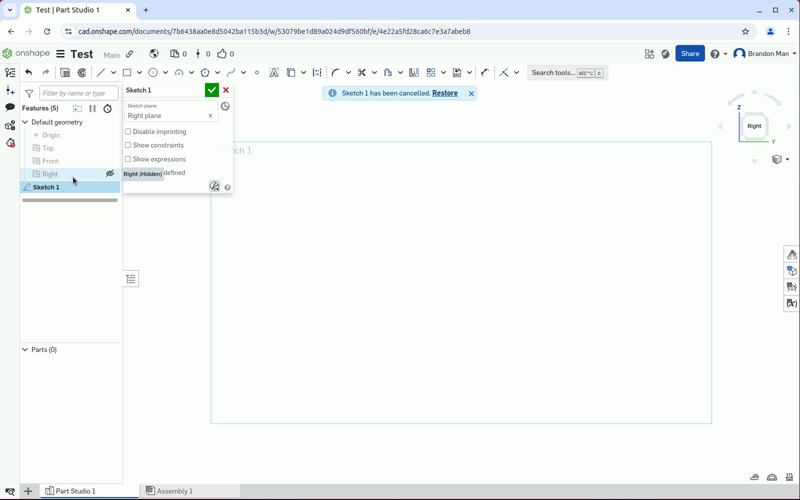
mouse_move(73, 352)
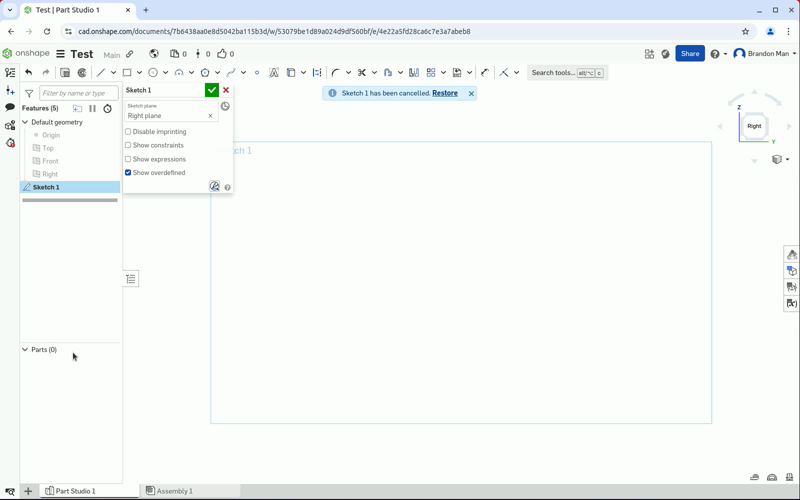
key(y)
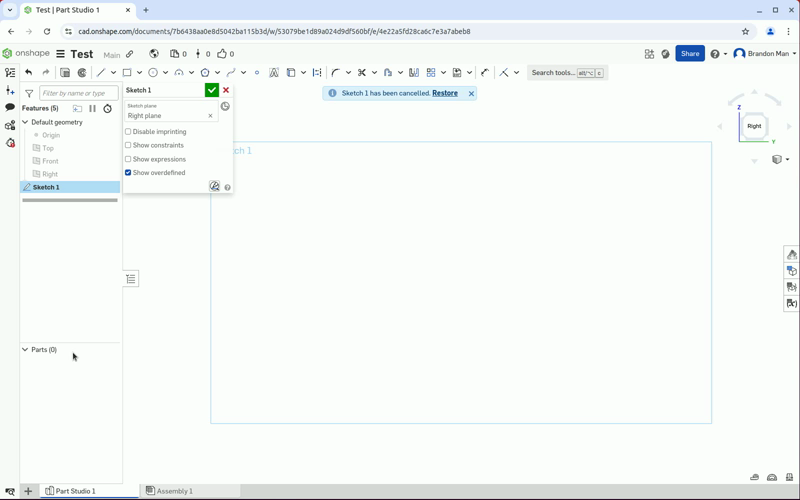
key(c)
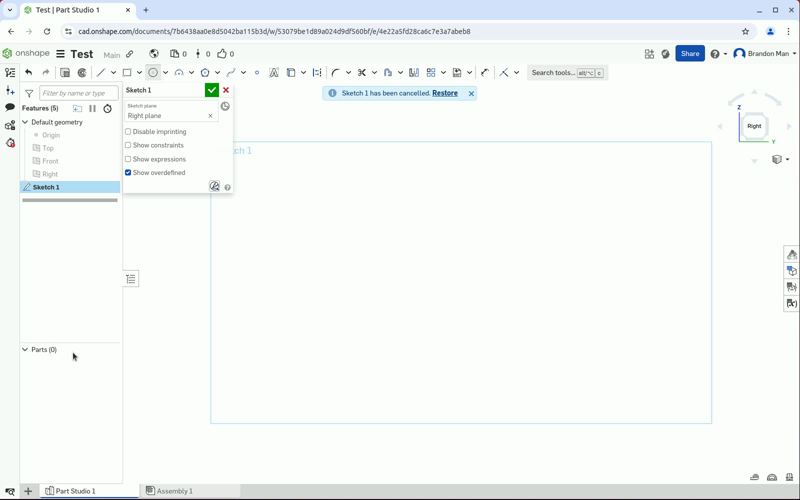
key_down(shift)
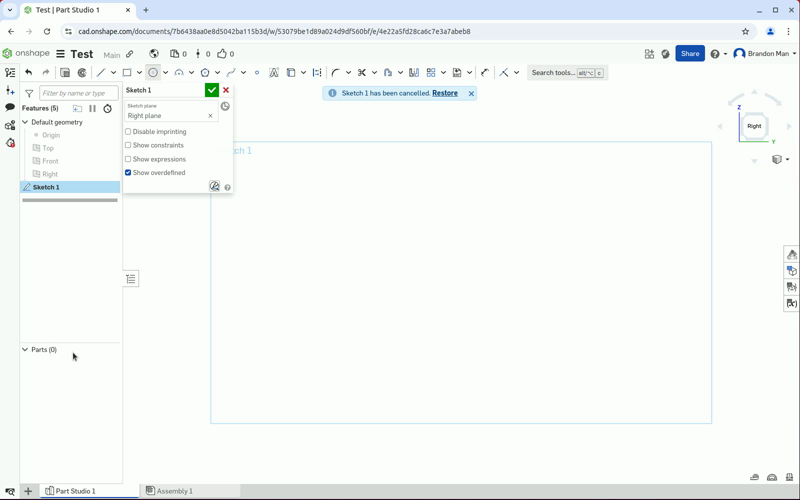
mouse_move(461, 282)
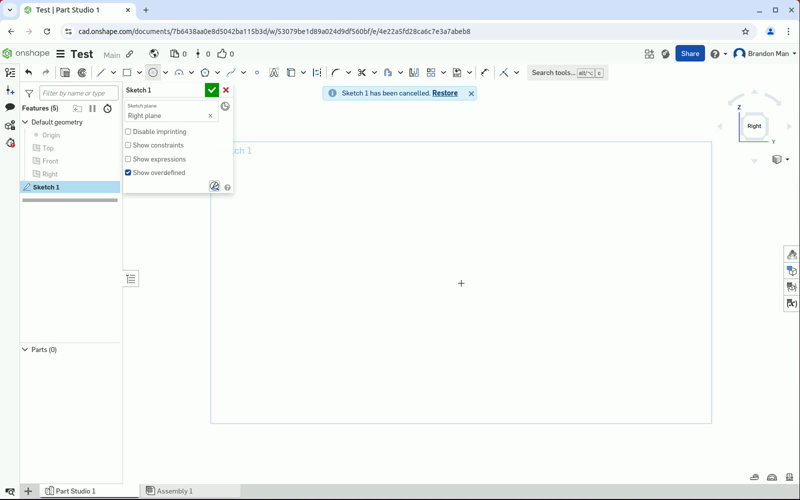
click(461, 282)
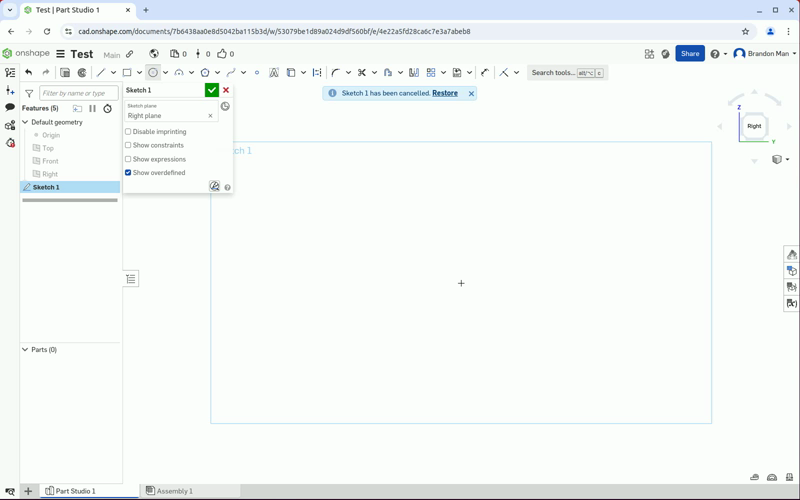
key_up(shift)
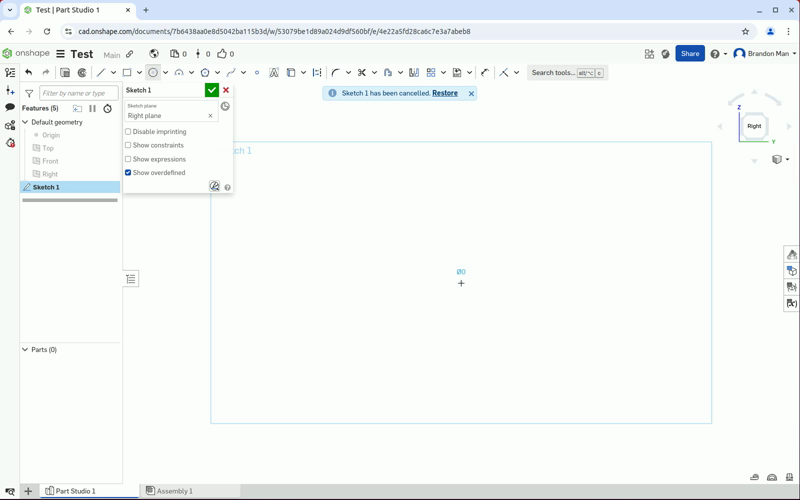
mouse_move(478, 282)
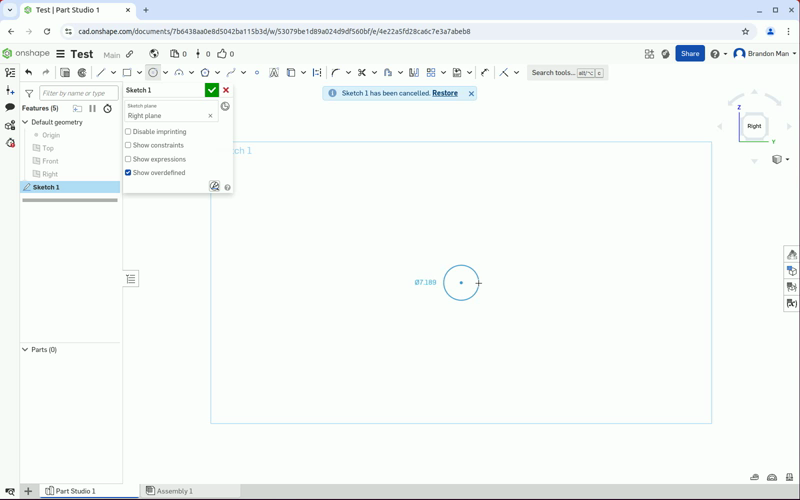
click(478, 282)
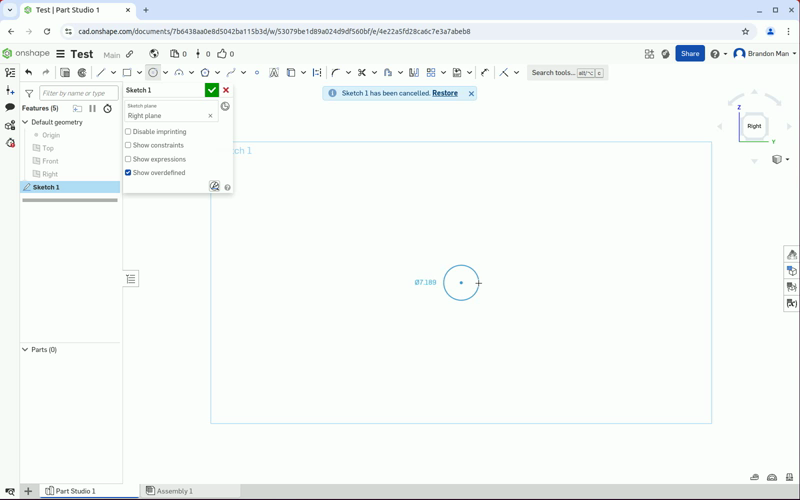
key(esc)
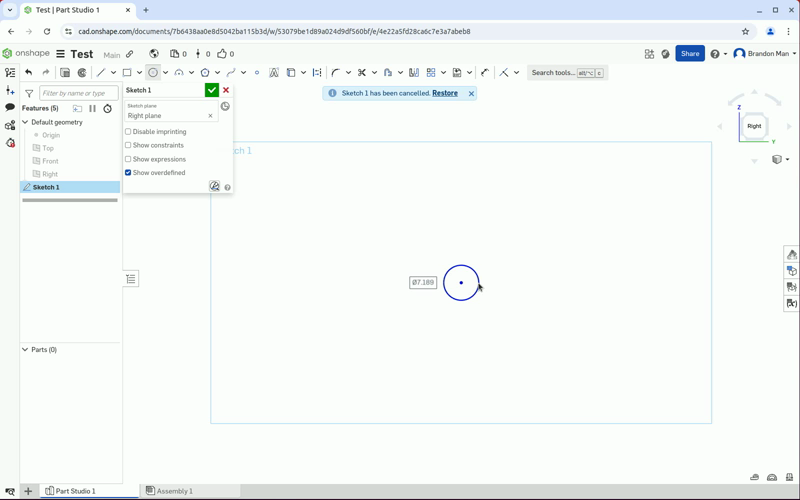
mouse_move(445, 281)
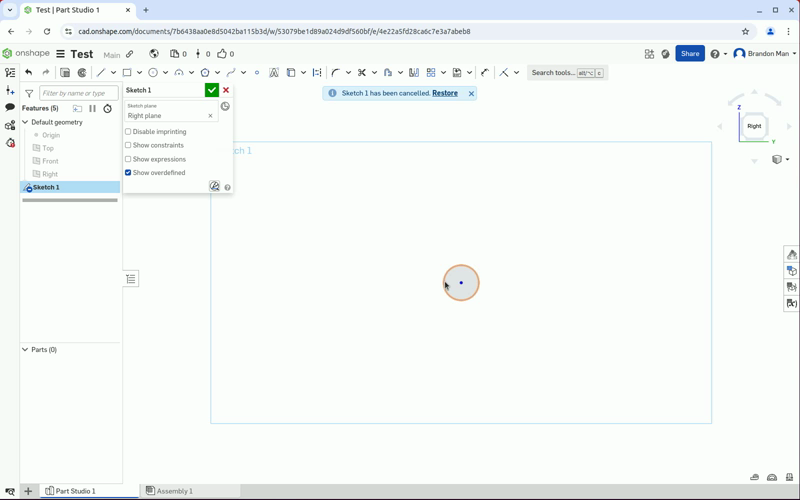
scroll(6)
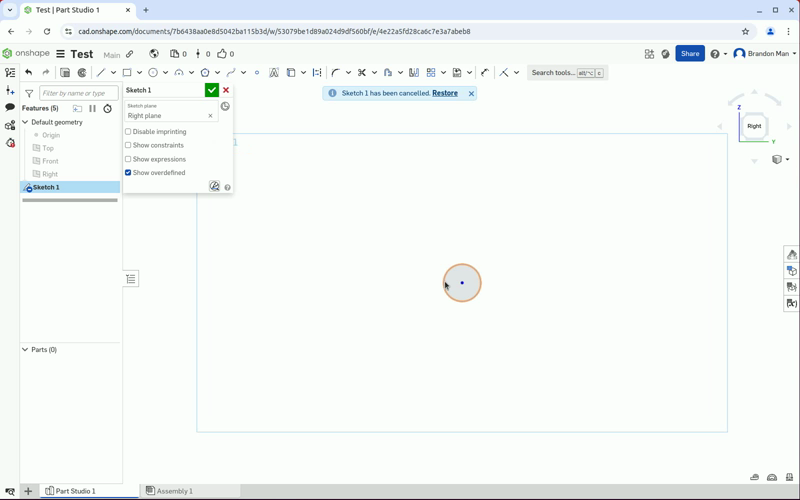
scroll(6)
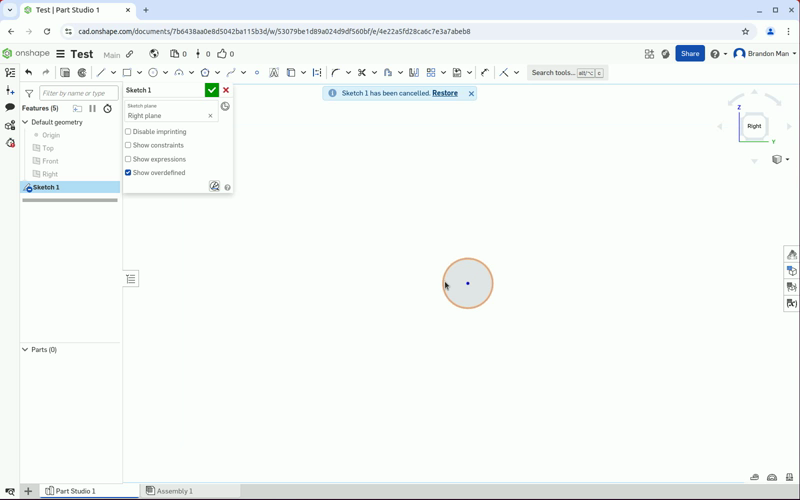
scroll(6)
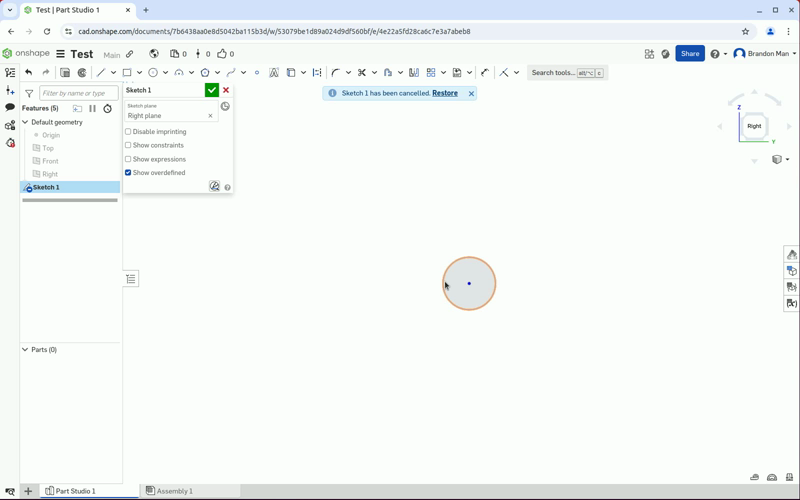
scroll(6)
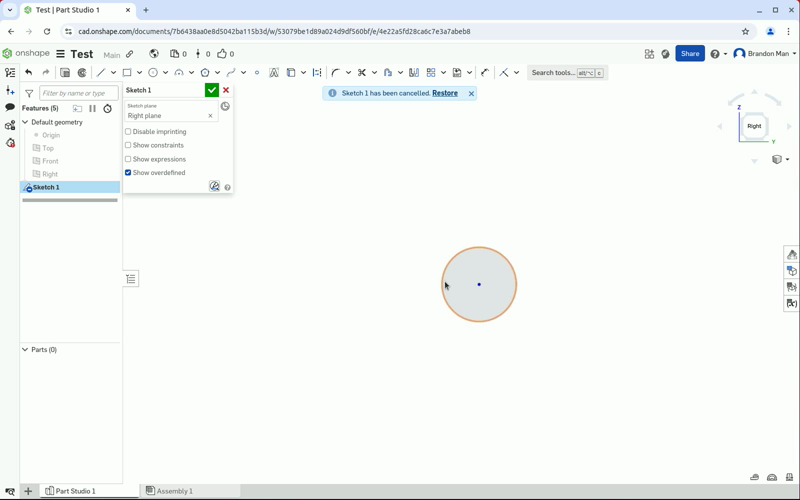
scroll(6)
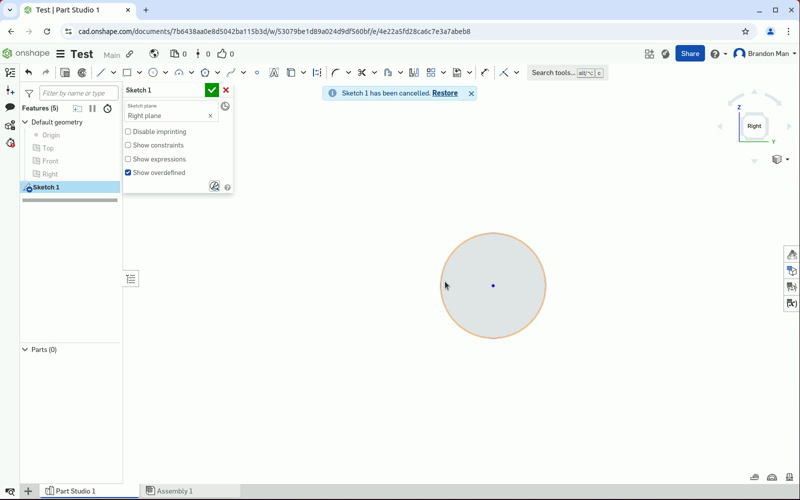
scroll(6)
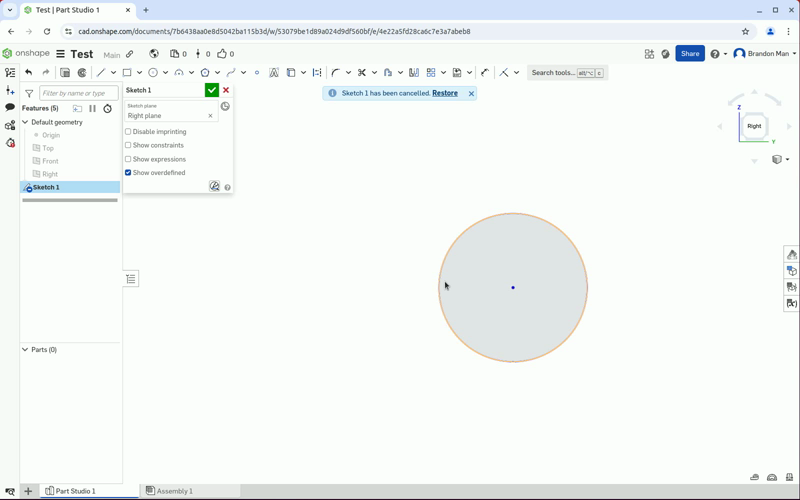
scroll(6)
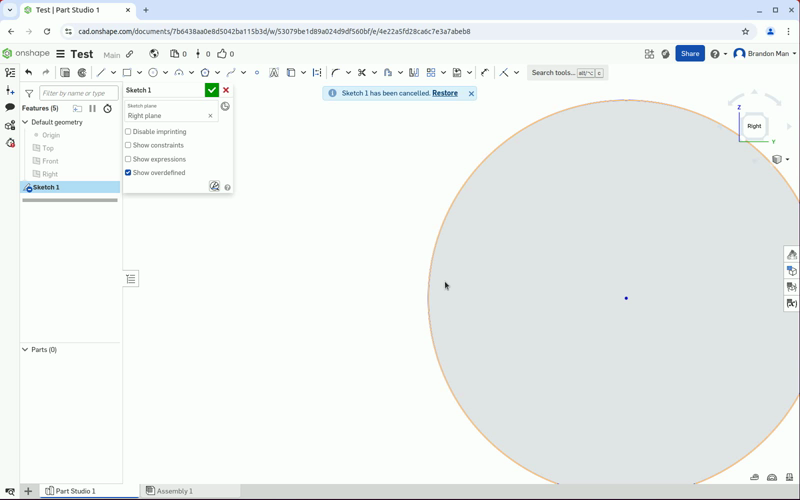
click(445, 281)
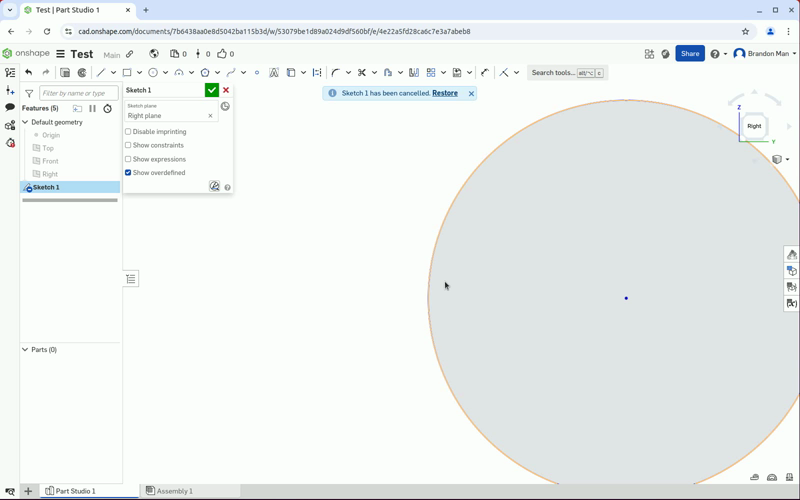
scroll(-6)
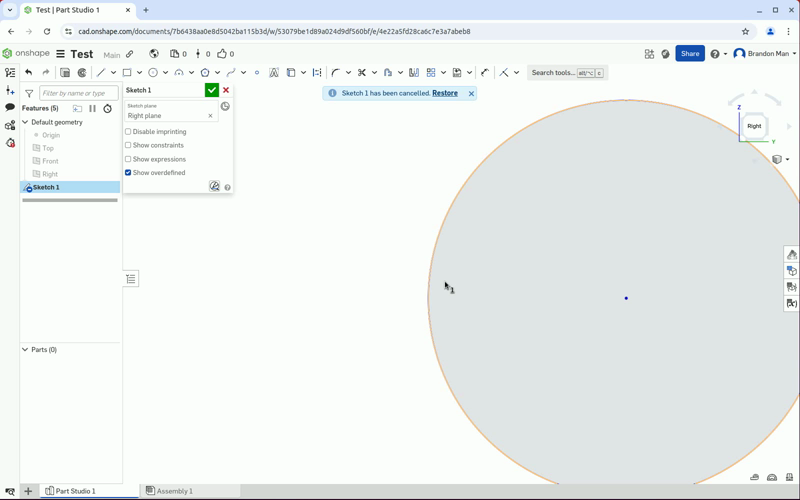
scroll(-6)
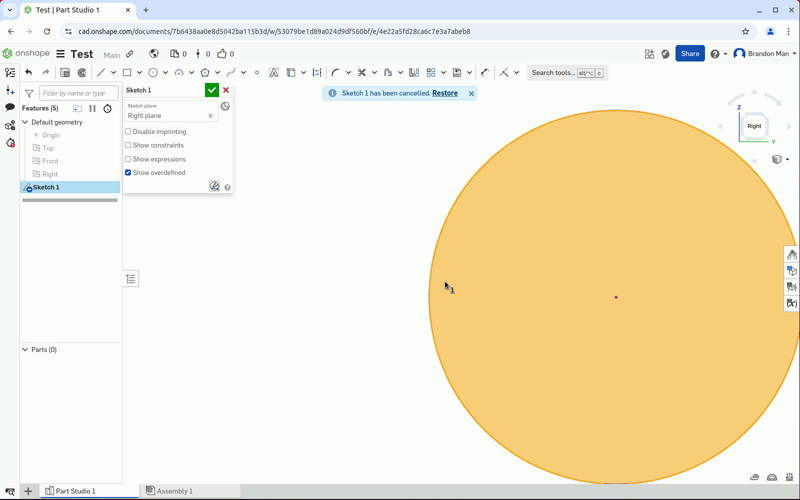
scroll(-6)
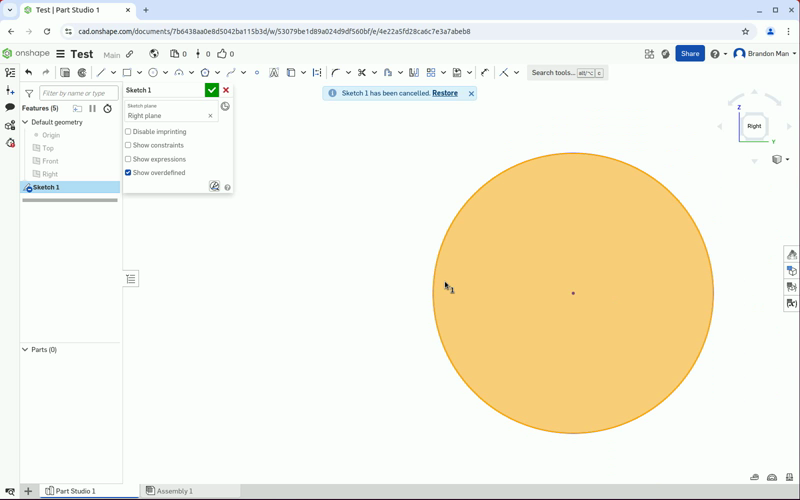
scroll(-6)
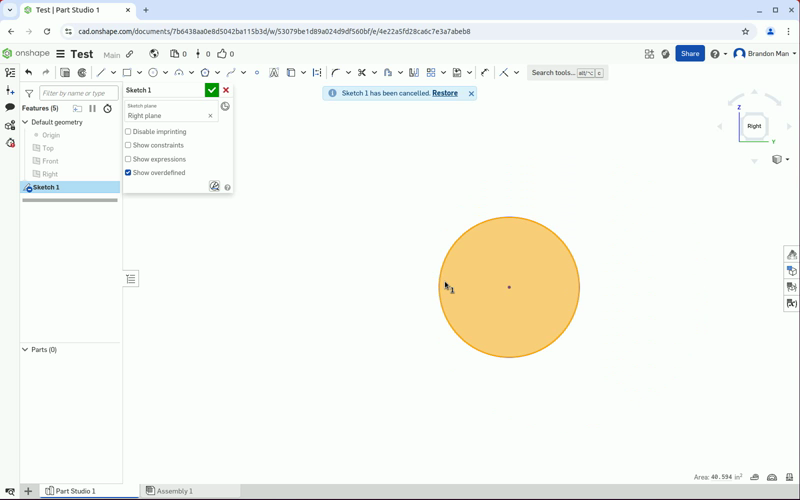
scroll(-6)
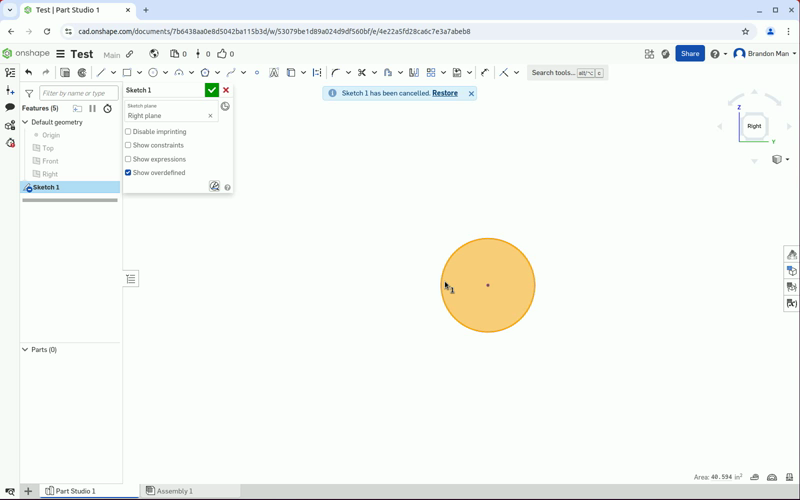
scroll(-6)
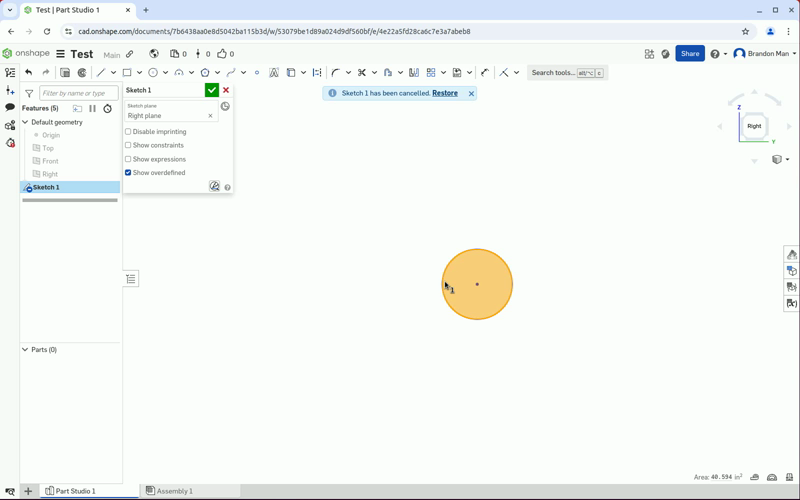
scroll(-6)
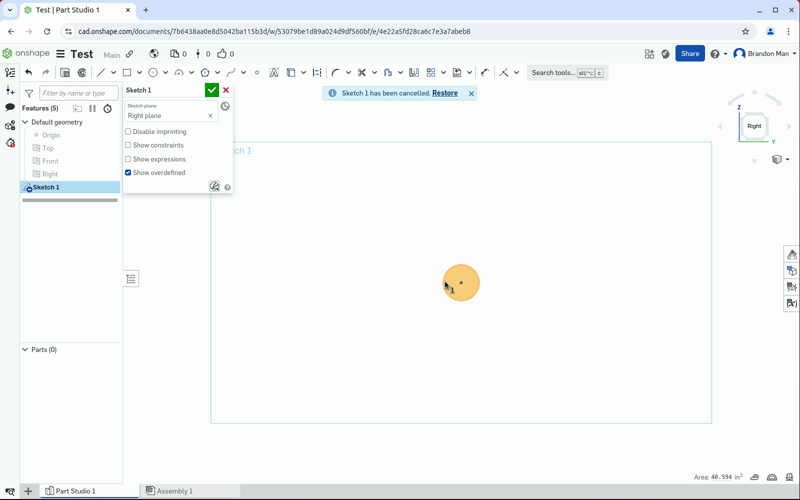
mouse_move(73, 352)
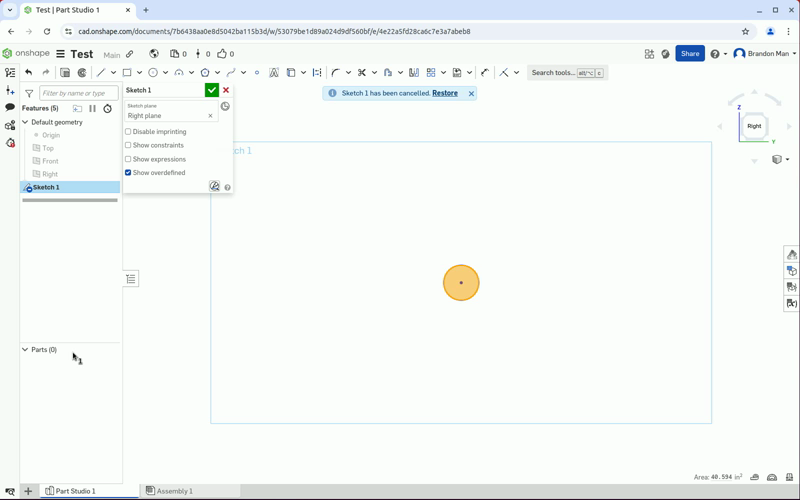
key(shift+y)
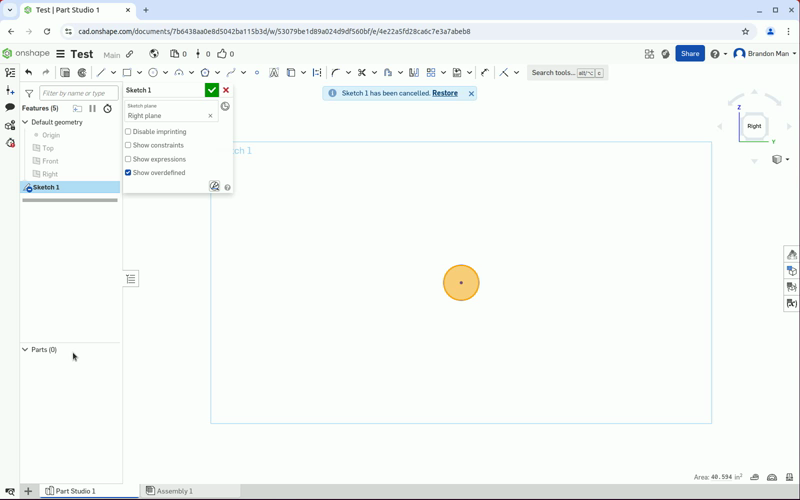
key(shift+e)
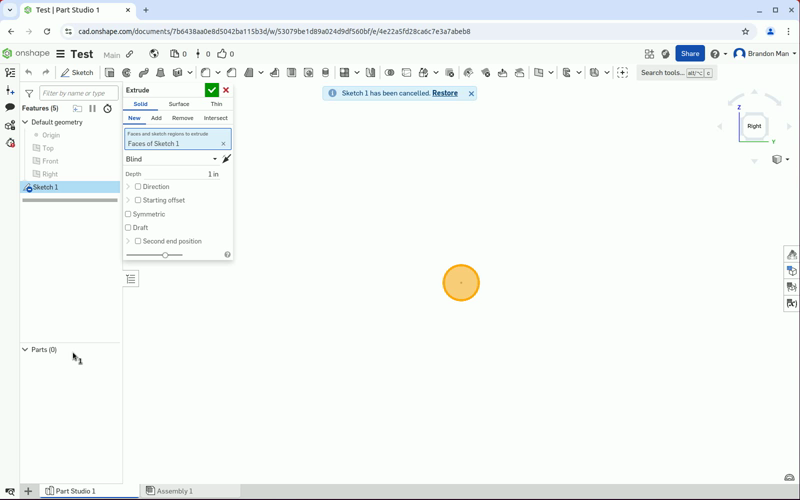
mouse_move(143, 106)
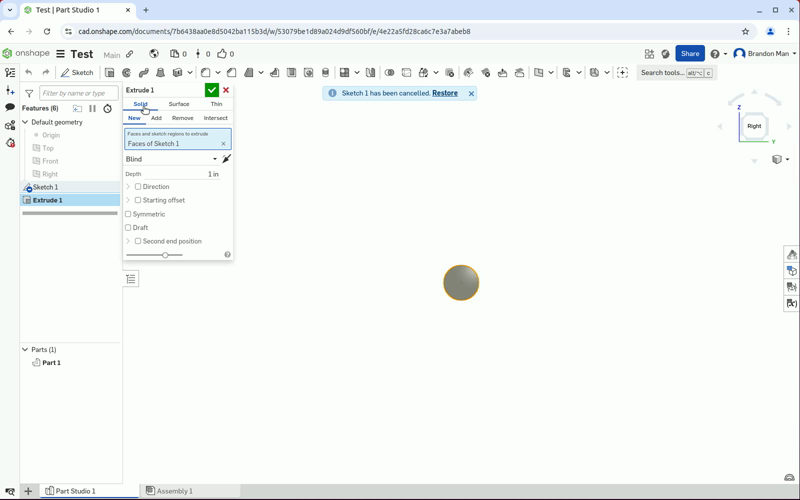
click(143, 106)
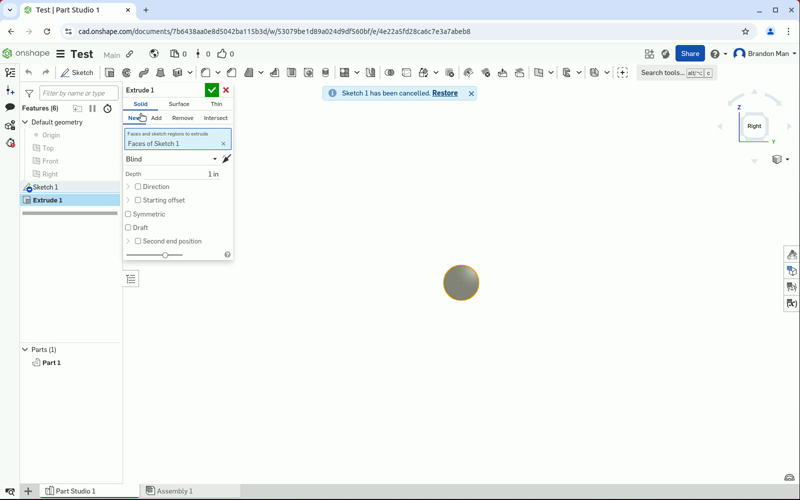
mouse_move(137, 120)
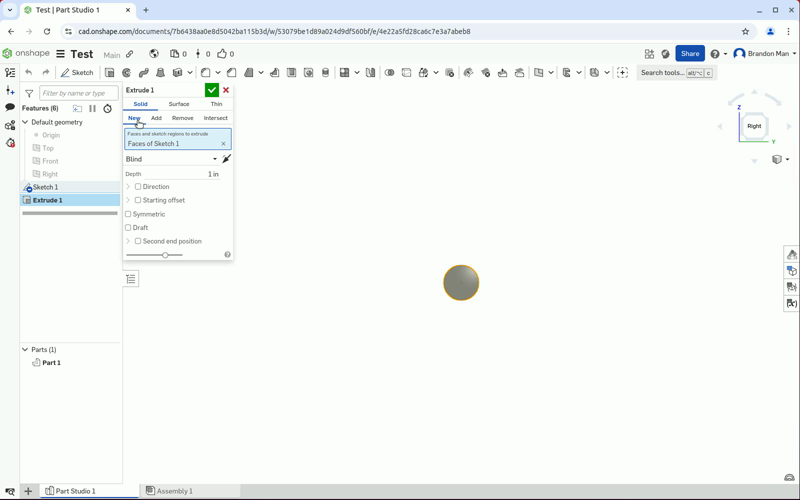
click(137, 120)
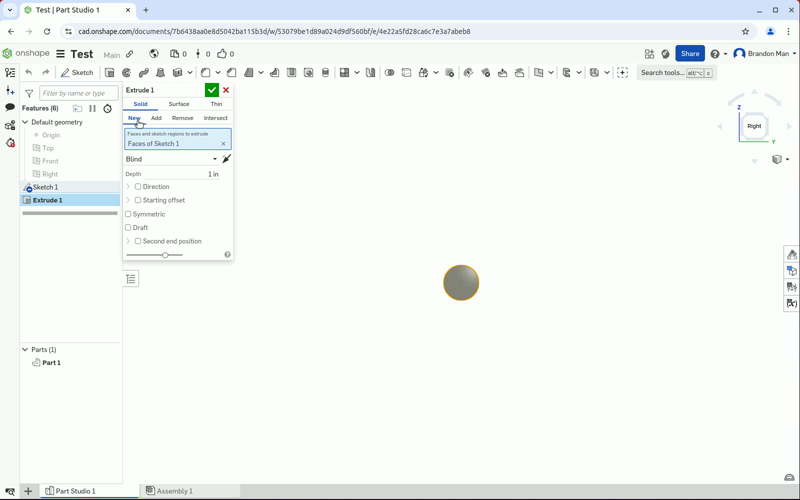
key(tab, 4)
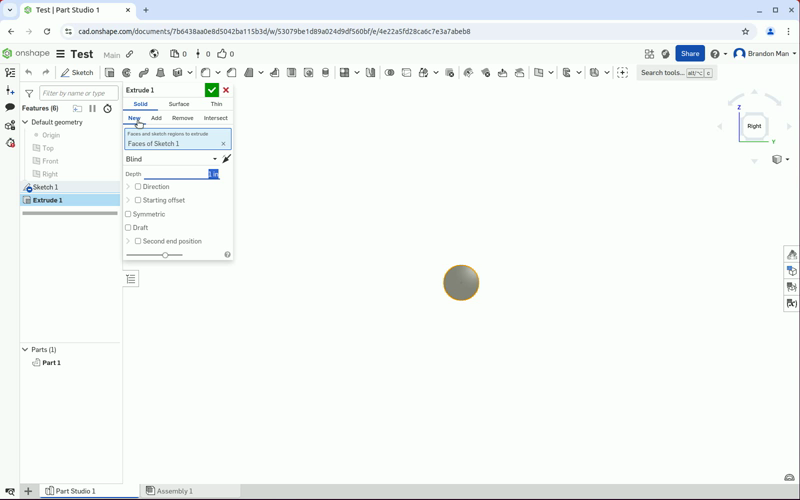
text(3.37)
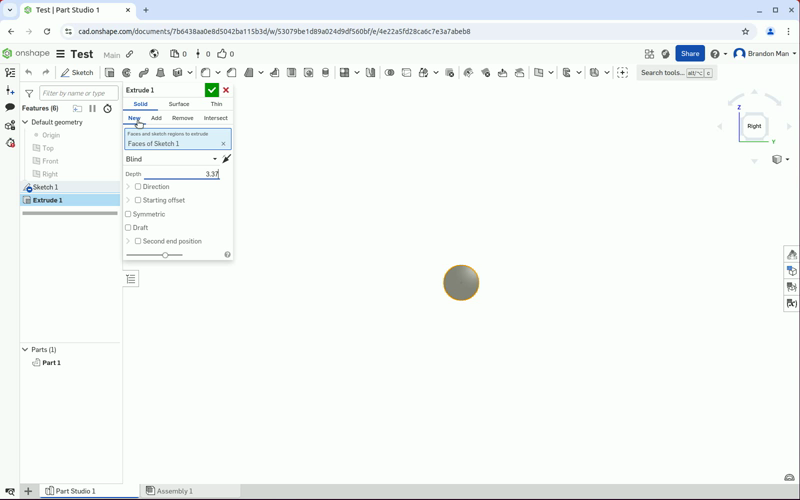
key(tab, 3)
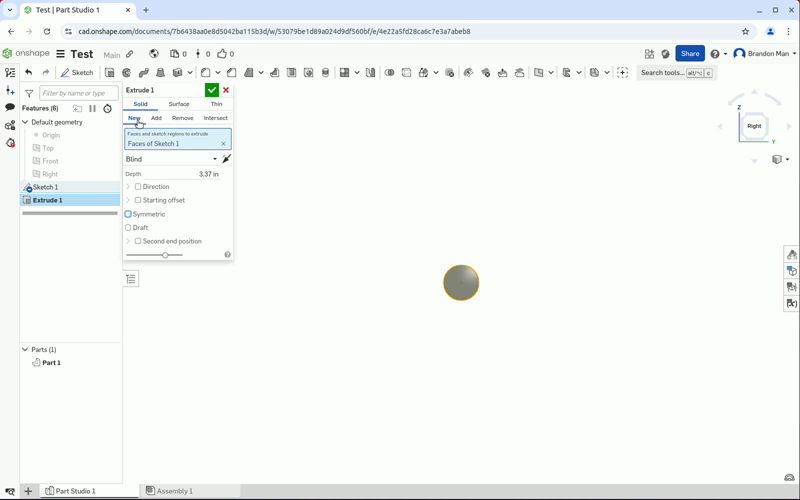
key(space)
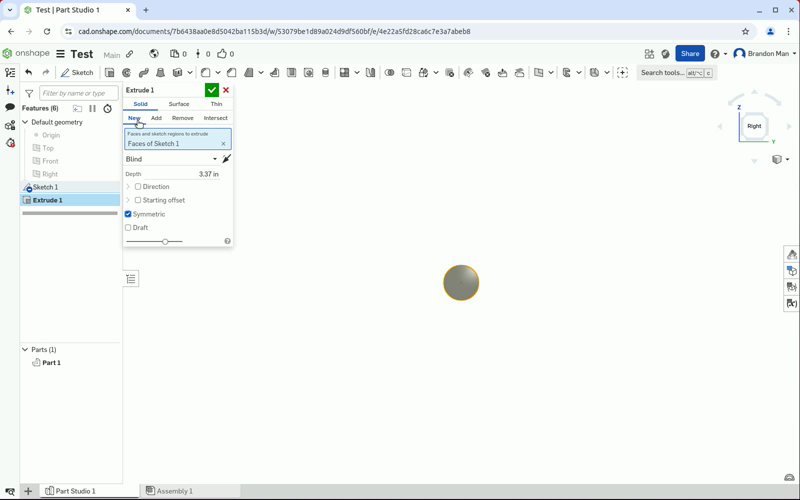
key(enter)
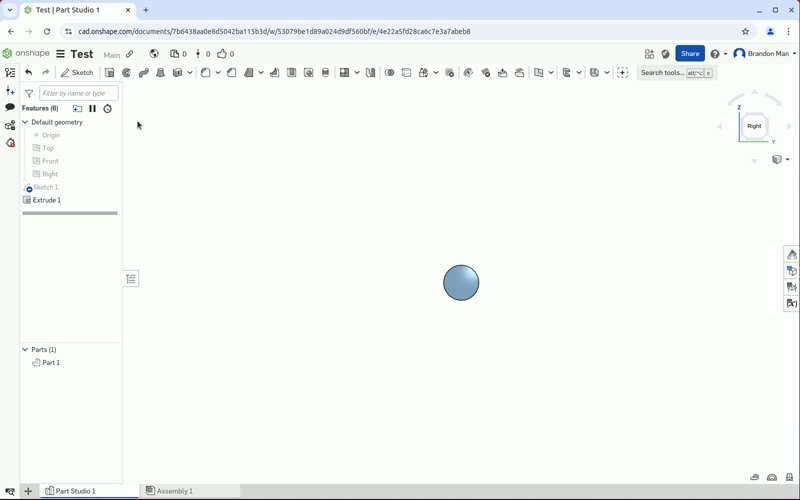
key(shift+h)
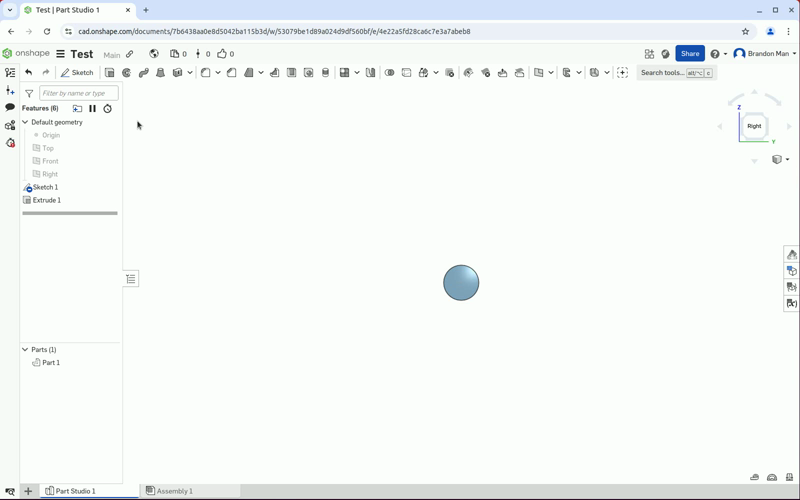
key(shift+h)
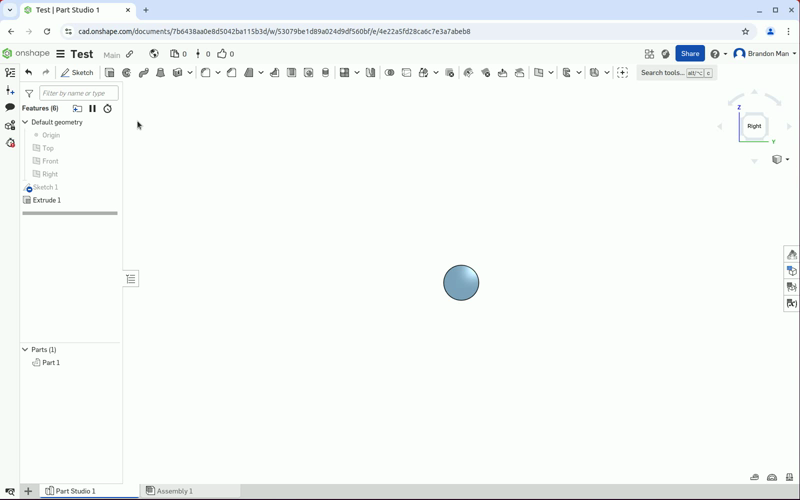
mouse_move(73, 189)
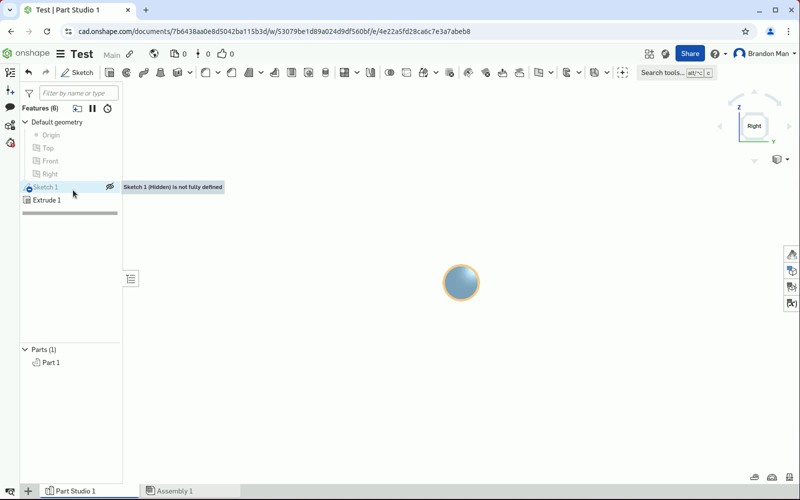
click(73, 189)
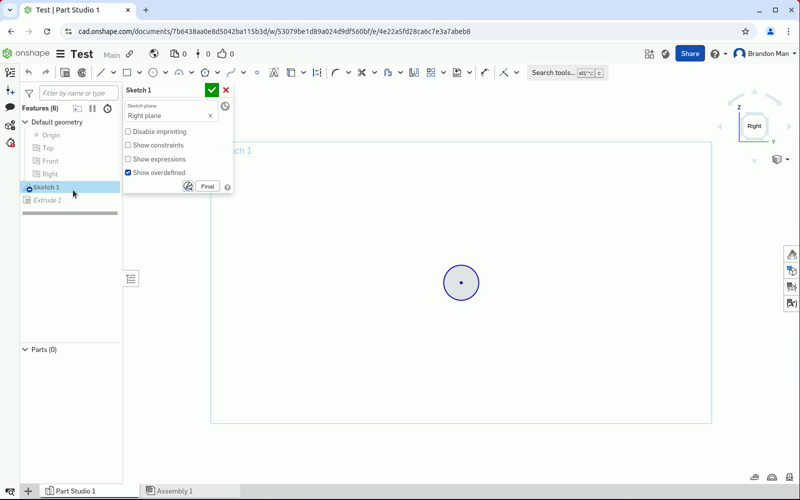
mouse_move(229, 92)
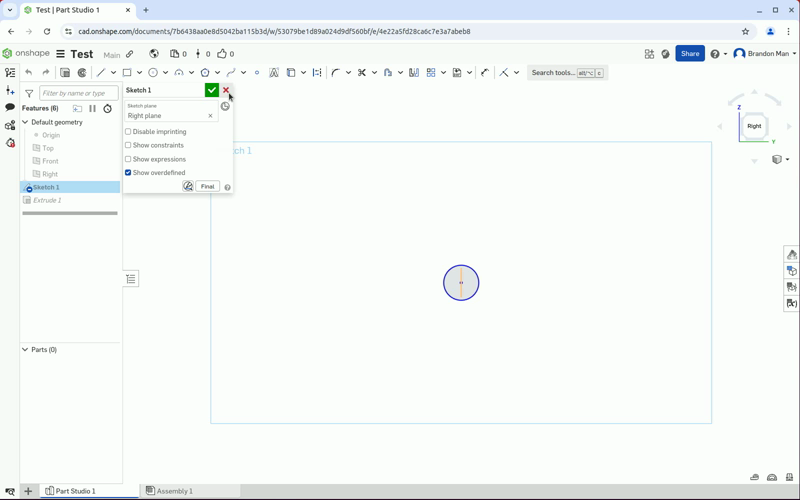
click(229, 92)
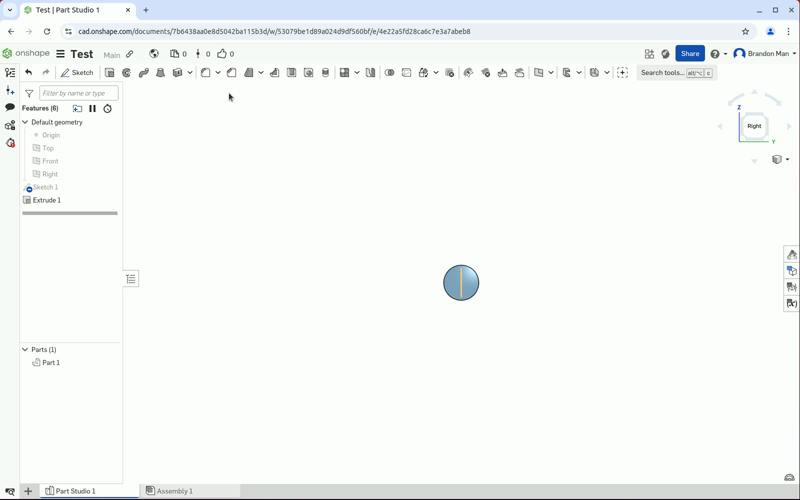
mouse_move(541, 75)
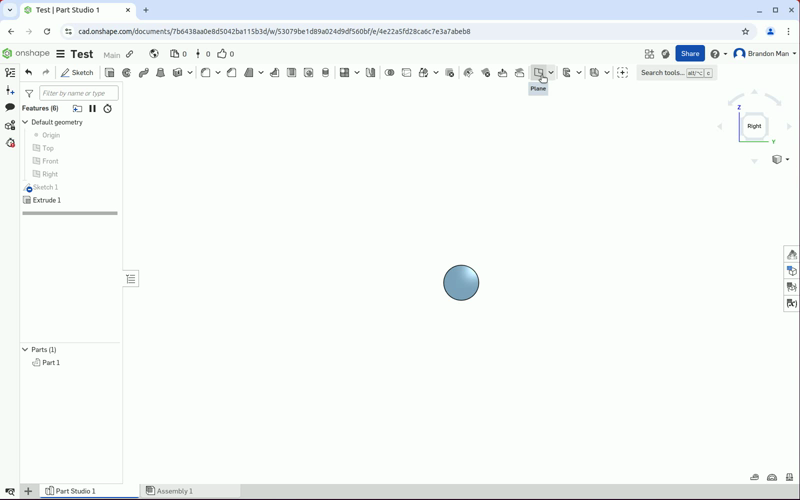
click(541, 75)
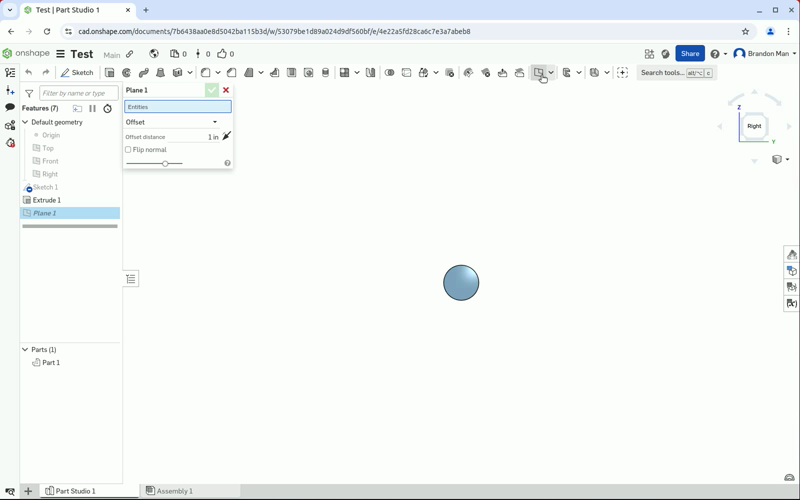
mouse_move(73, 176)
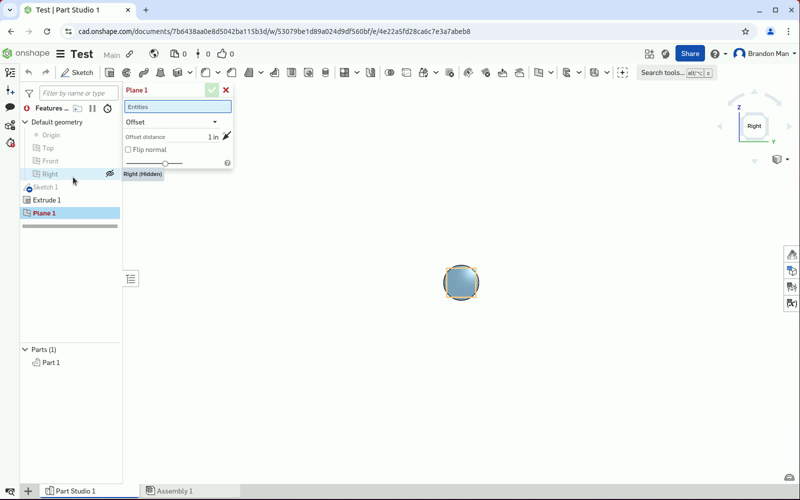
click(73, 176)
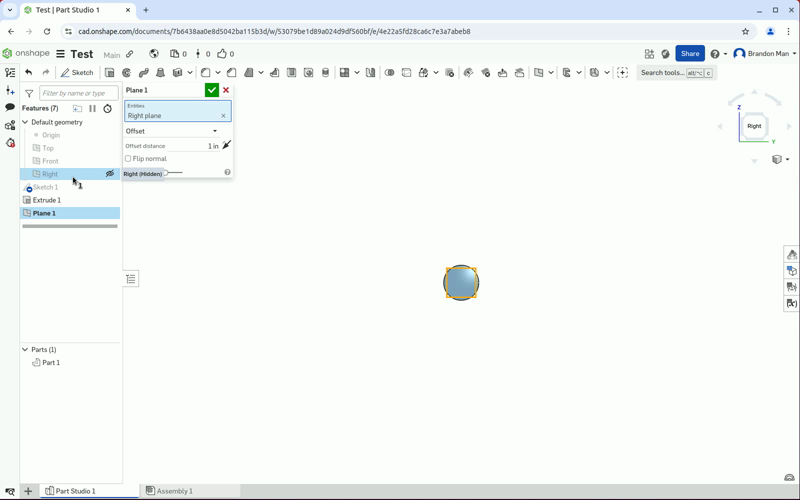
key(tab, 2)
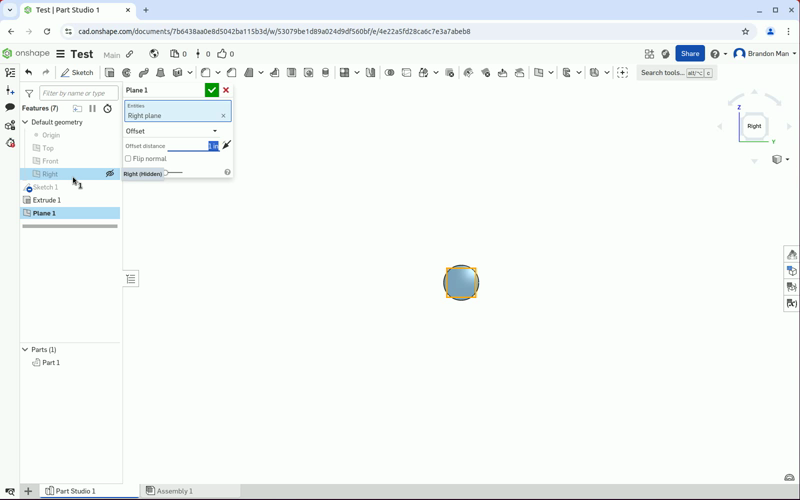
text(1.695)
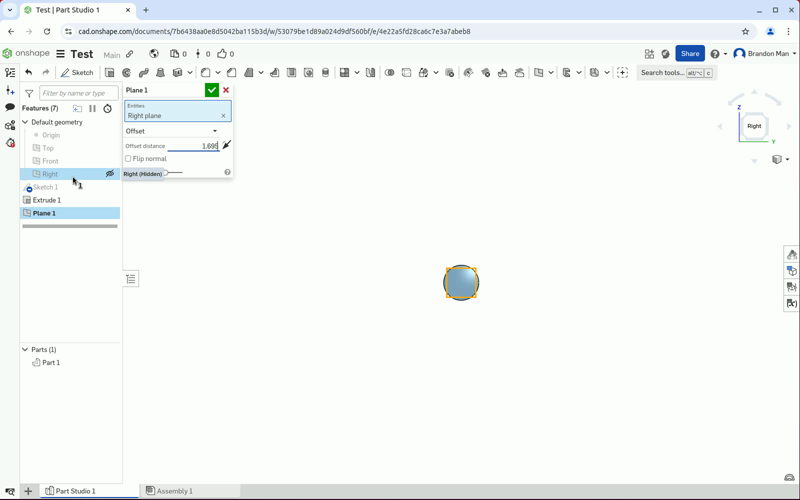
key(enter, 2)
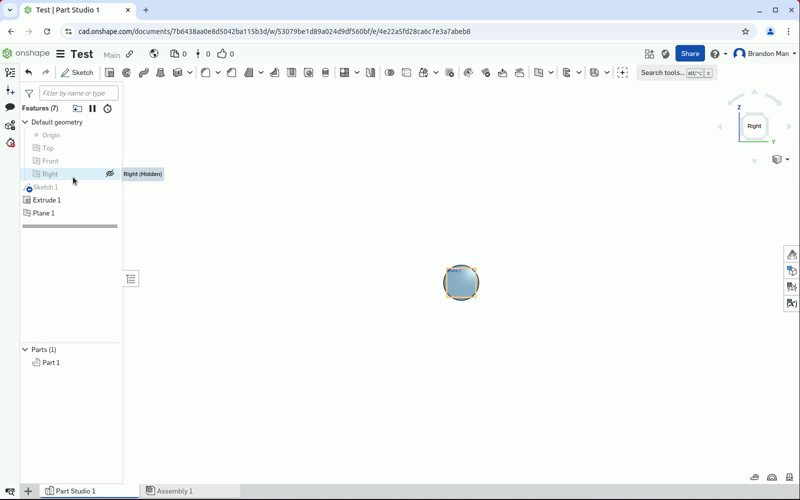
key(shift+s)
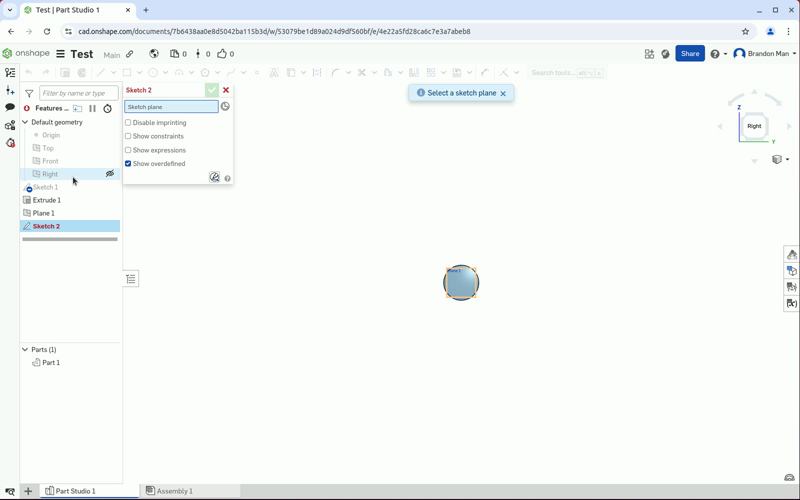
mouse_move(73, 215)
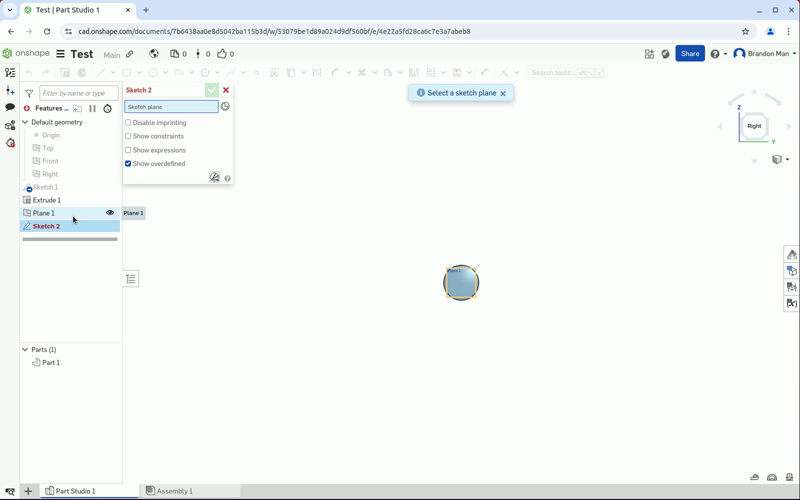
click(73, 215)
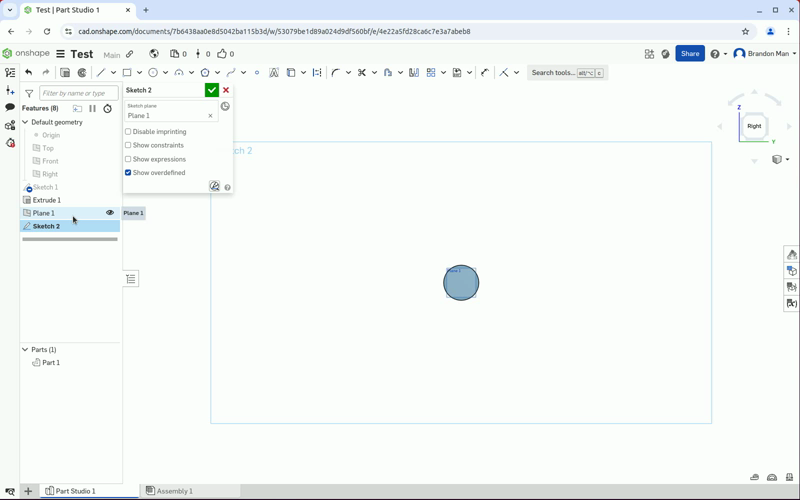
mouse_move(73, 352)
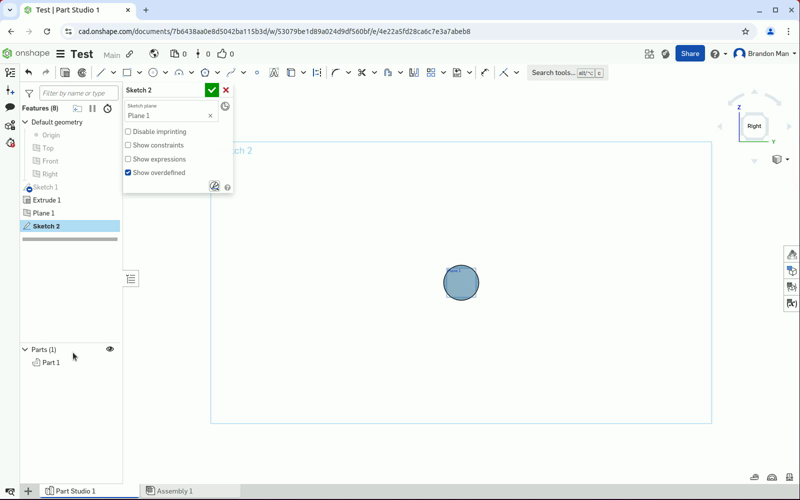
key(y)
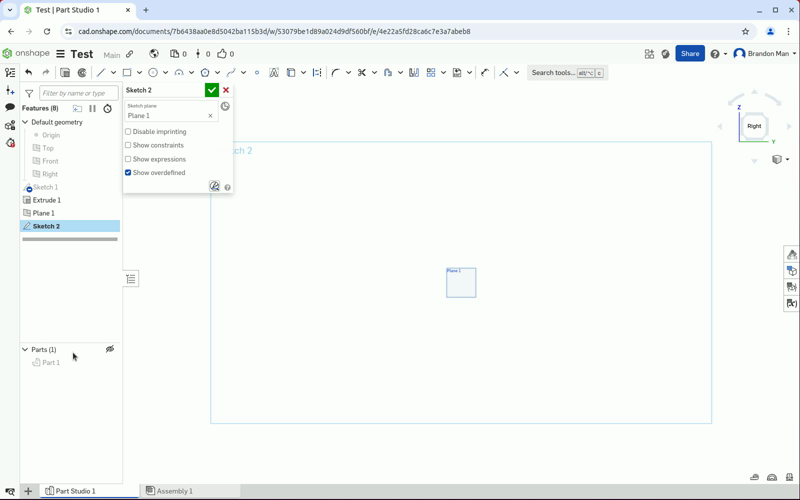
key(c)
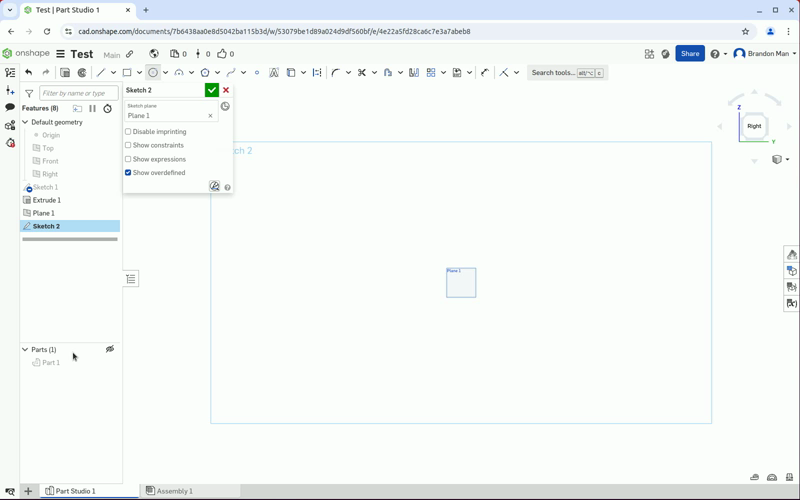
key_down(shift)
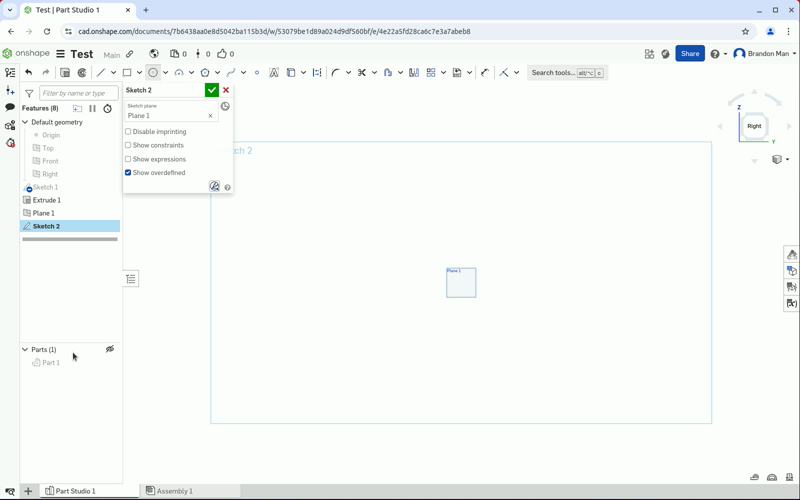
mouse_move(461, 282)
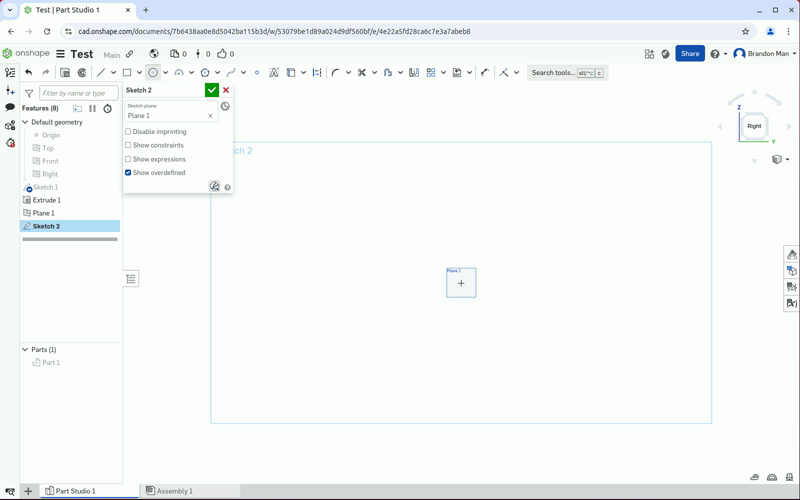
click(461, 282)
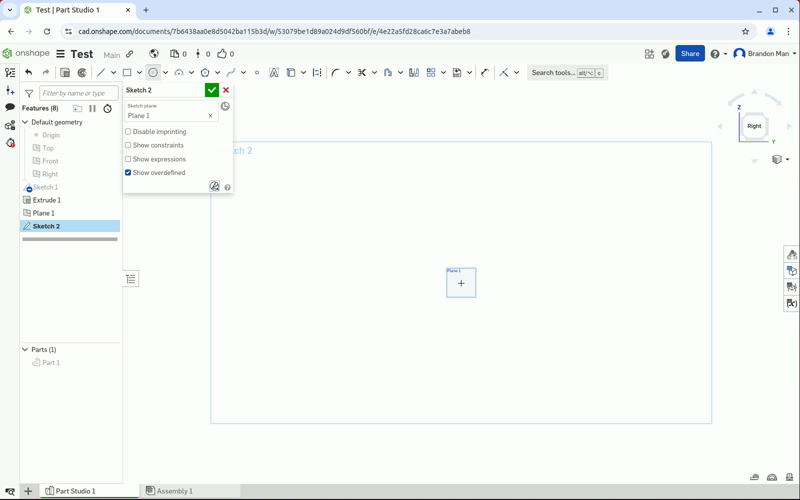
key_up(shift)
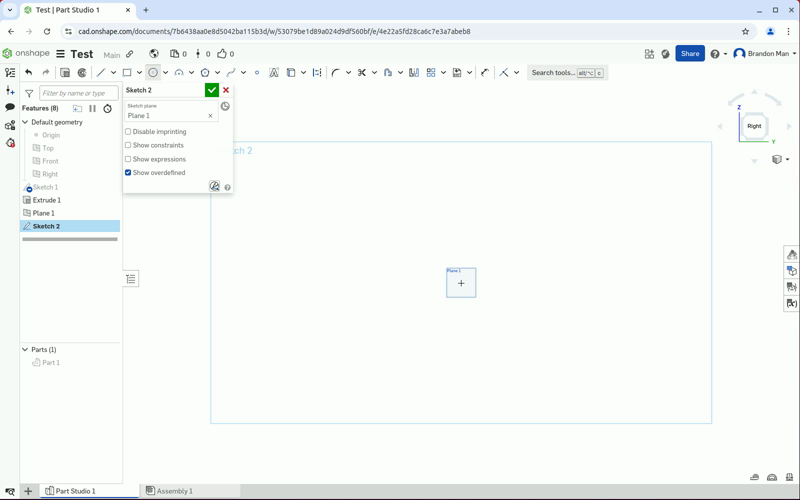
mouse_move(472, 282)
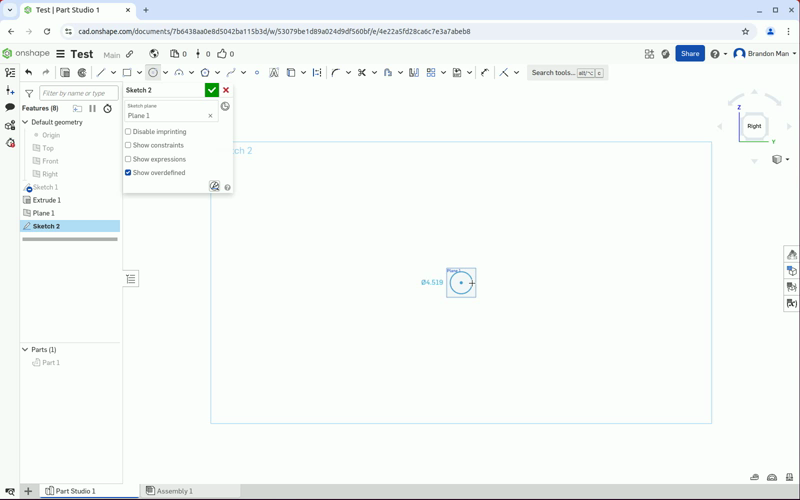
click(472, 282)
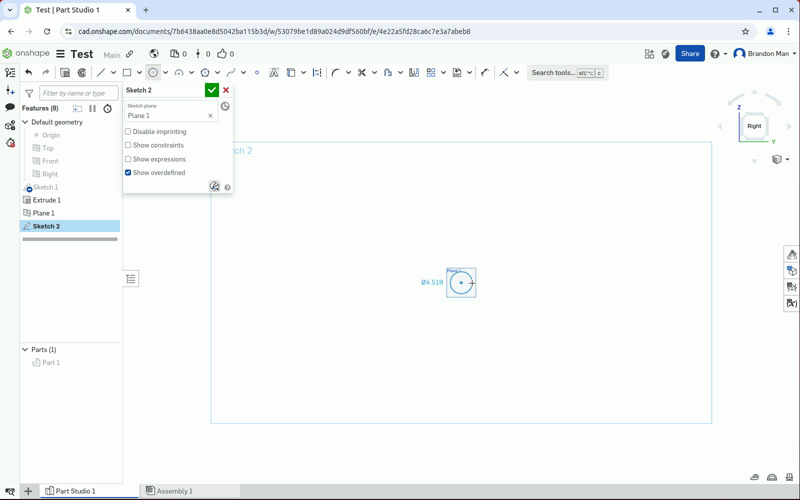
key(esc)
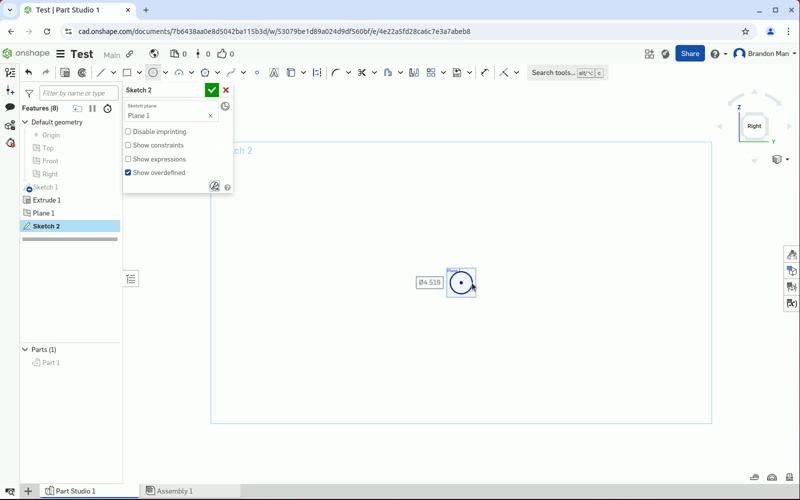
mouse_move(455, 291)
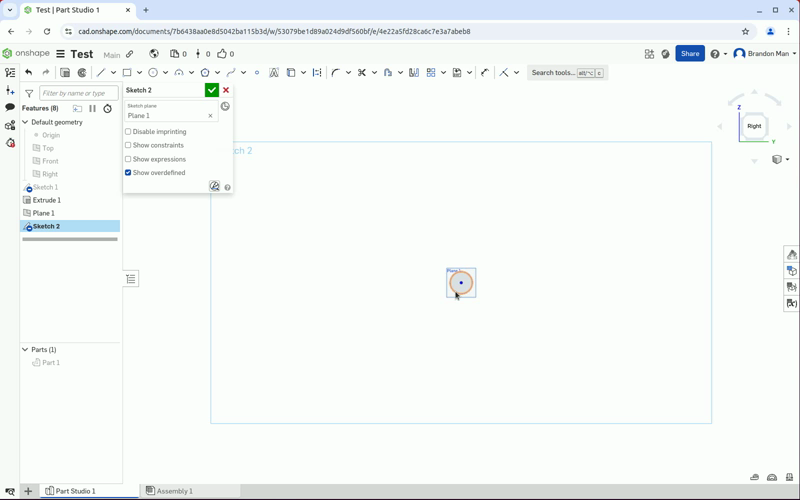
scroll(6)
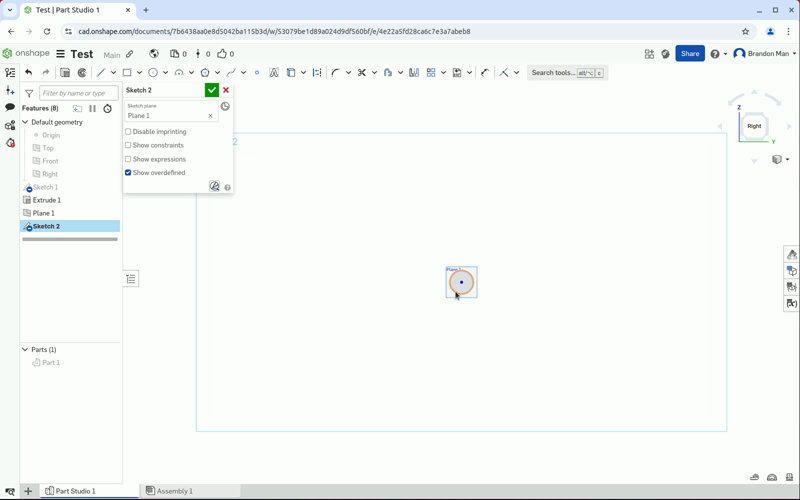
scroll(6)
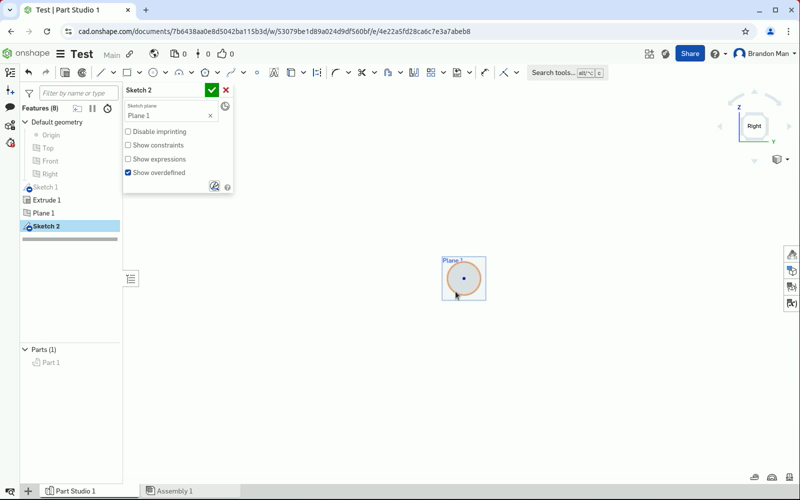
scroll(6)
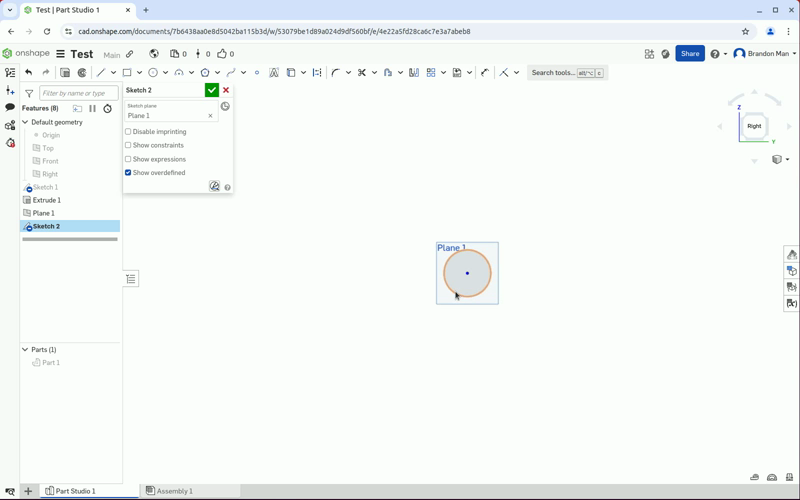
scroll(6)
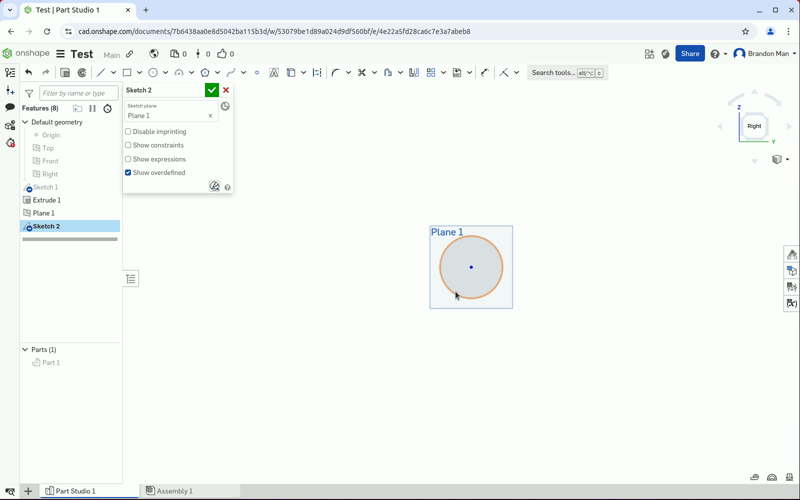
scroll(6)
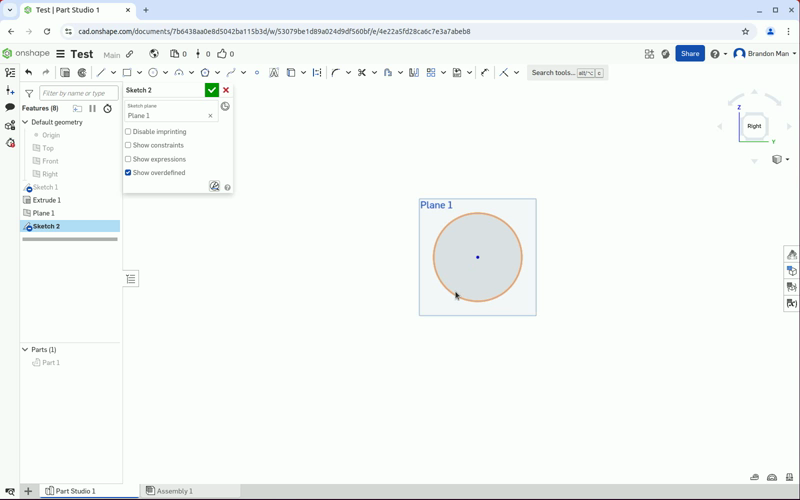
scroll(6)
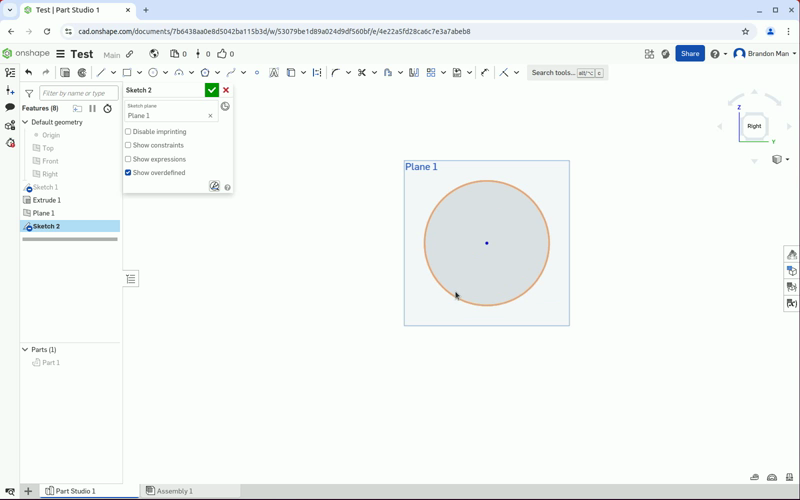
scroll(6)
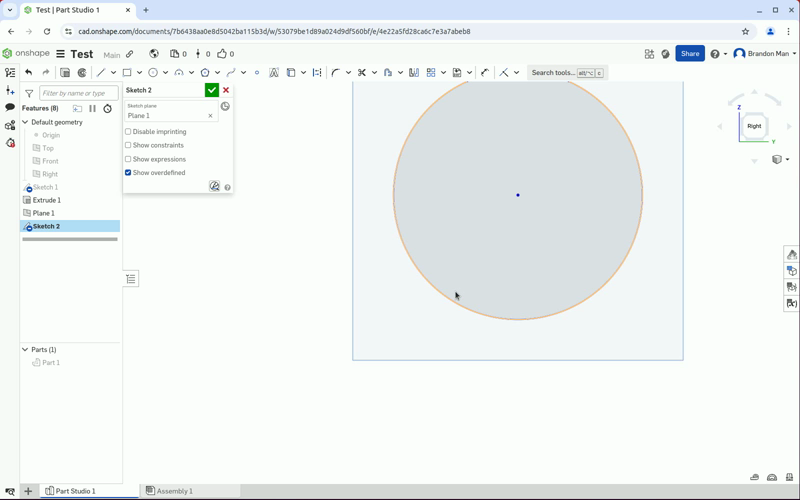
click(455, 291)
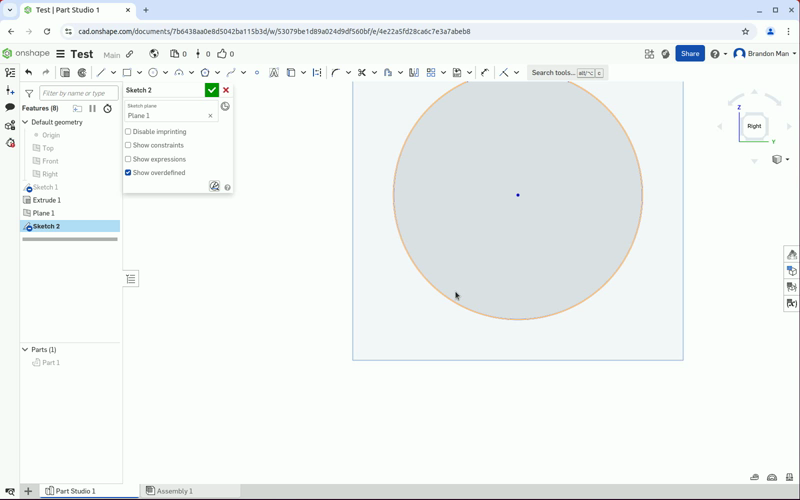
scroll(-6)
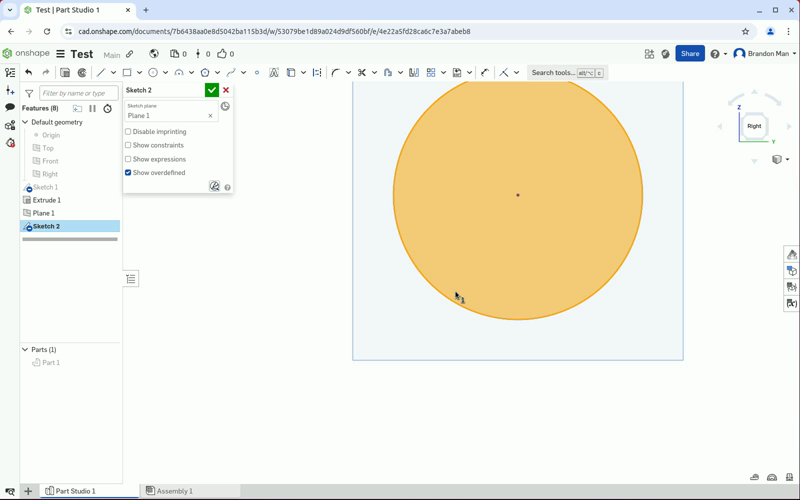
scroll(-6)
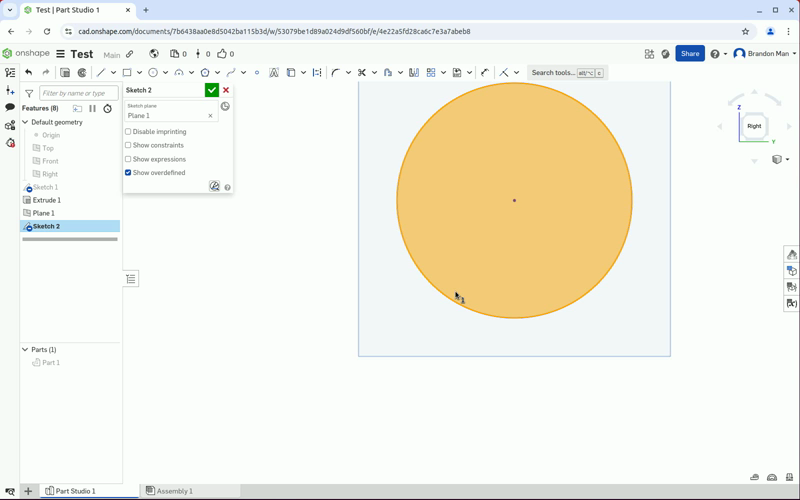
scroll(-6)
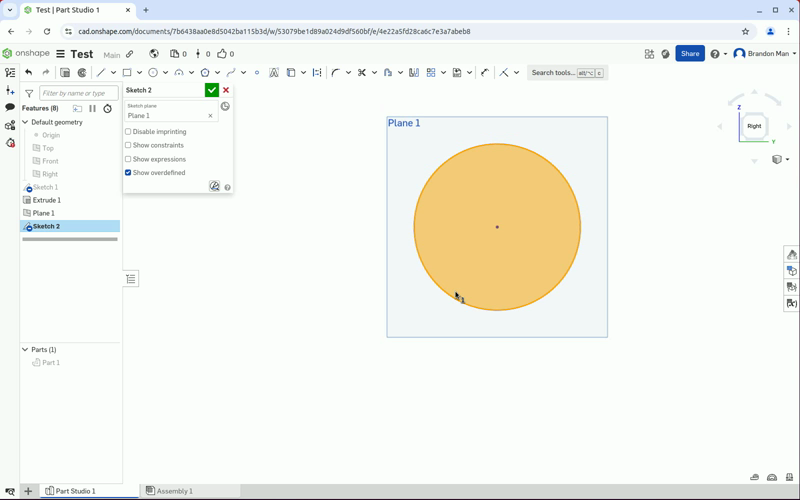
scroll(-6)
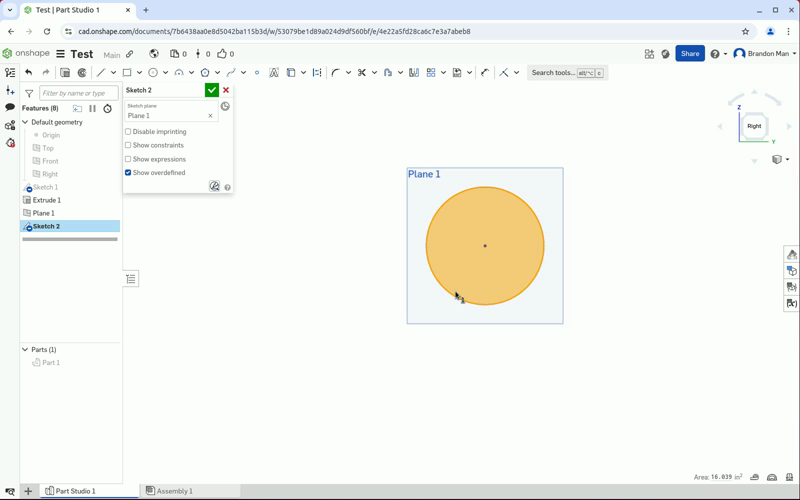
scroll(-6)
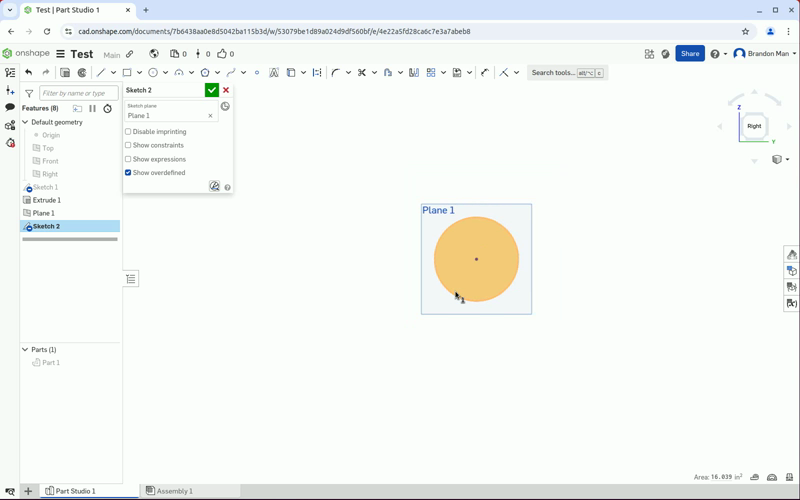
scroll(-6)
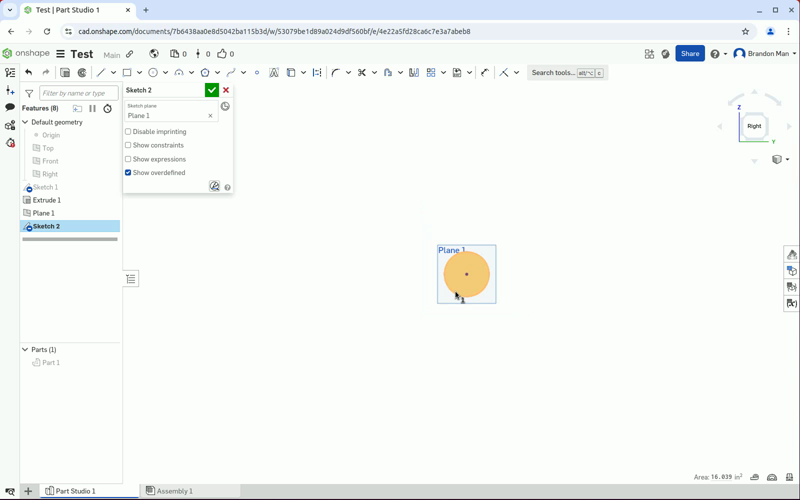
scroll(-6)
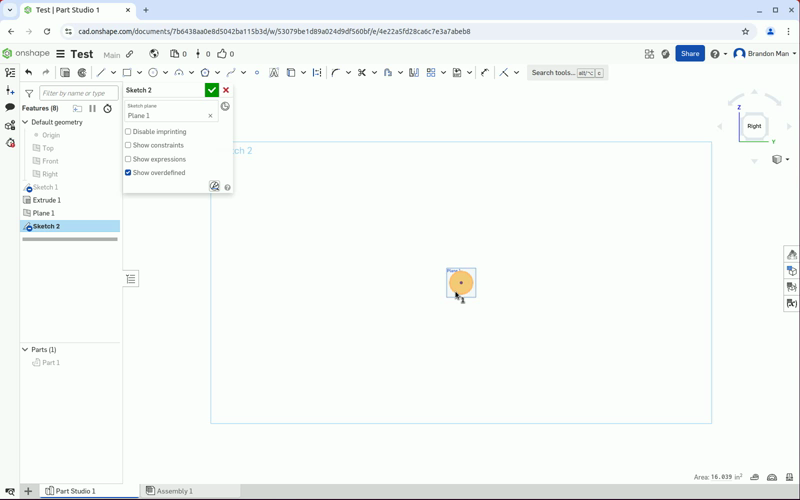
mouse_move(73, 352)
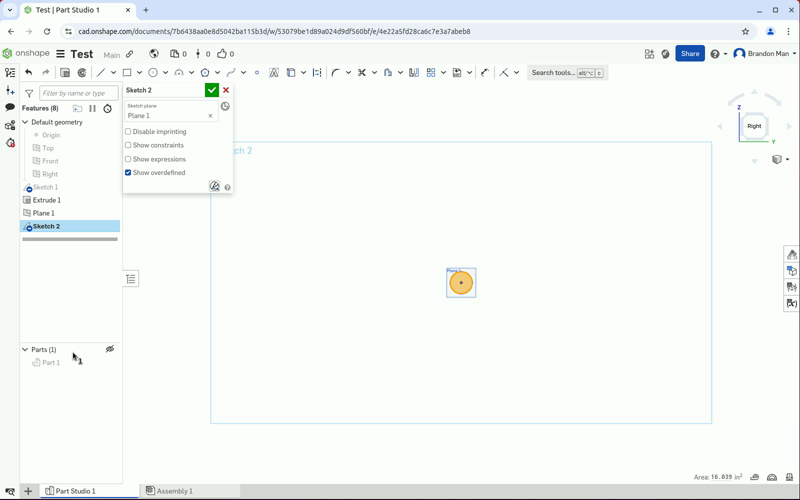
key(shift+y)
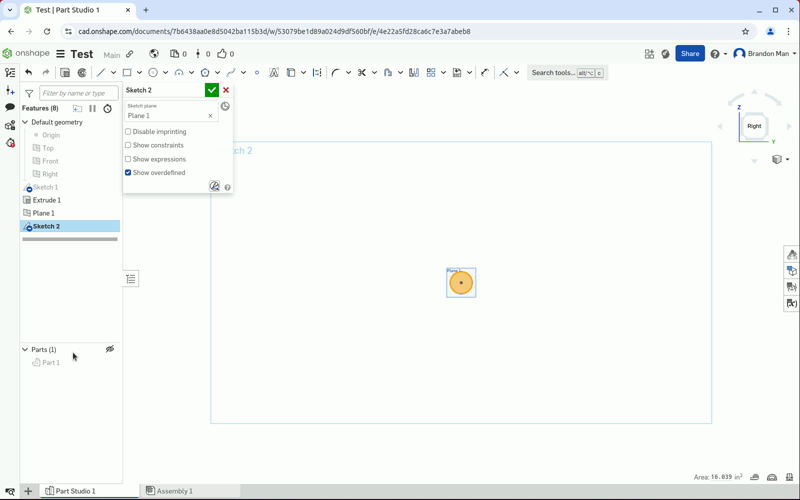
key(shift+e)
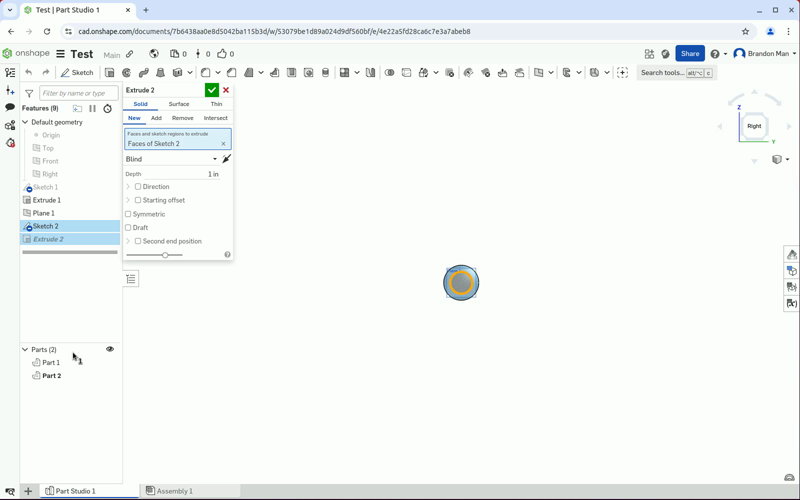
mouse_move(143, 106)
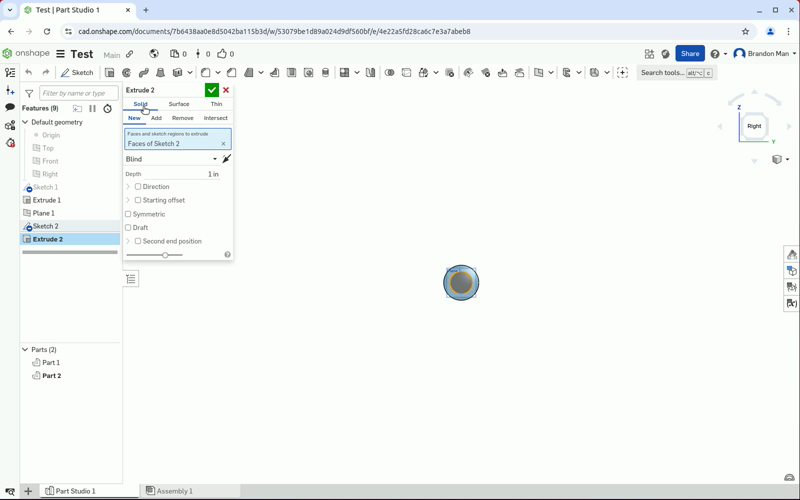
click(143, 106)
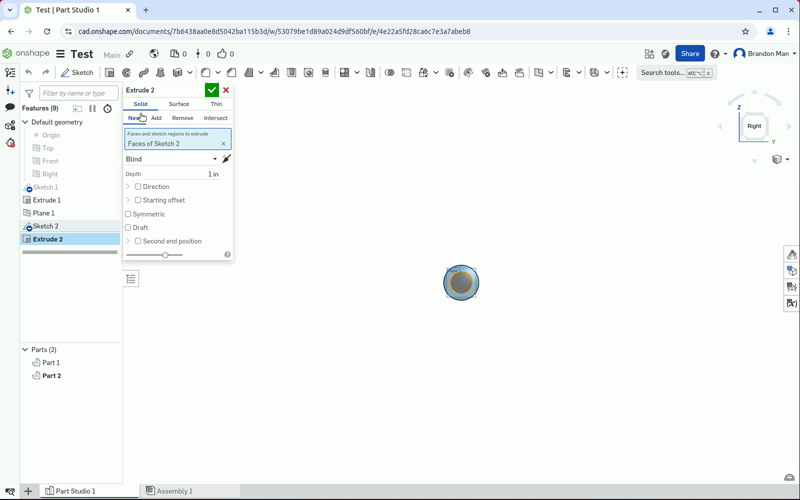
mouse_move(137, 120)
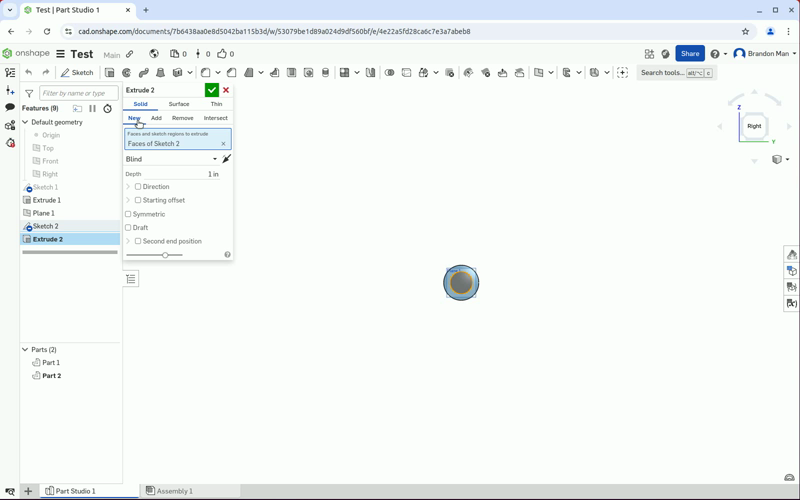
click(137, 120)
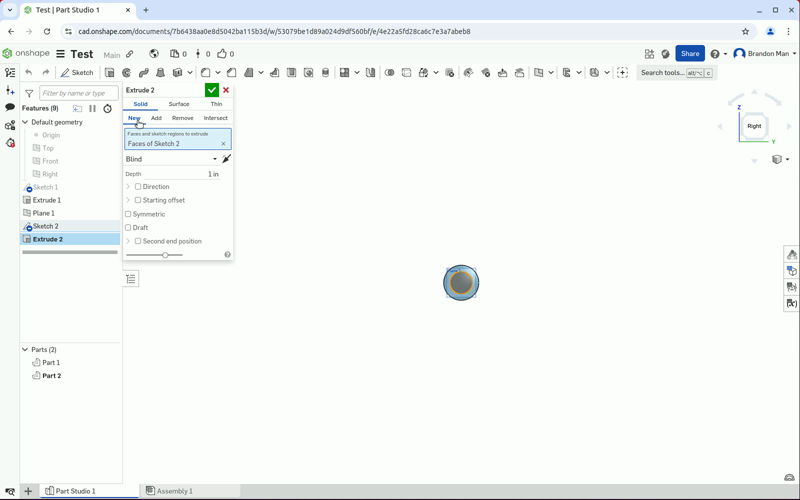
key(tab, 4)
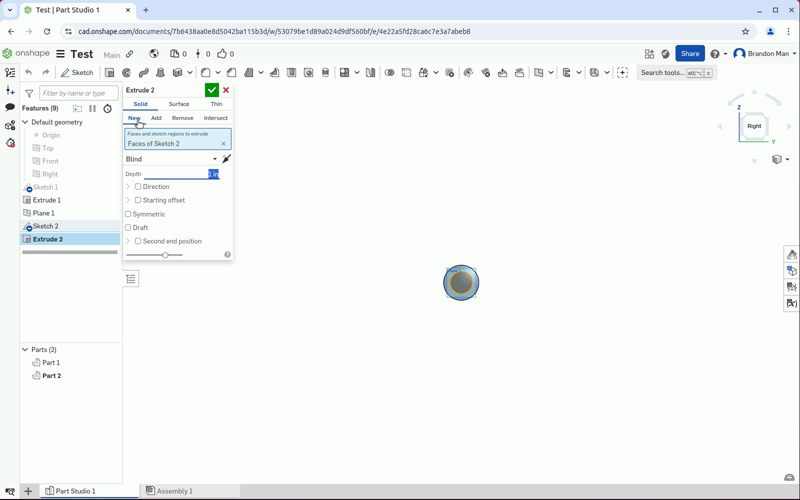
text(0.241)
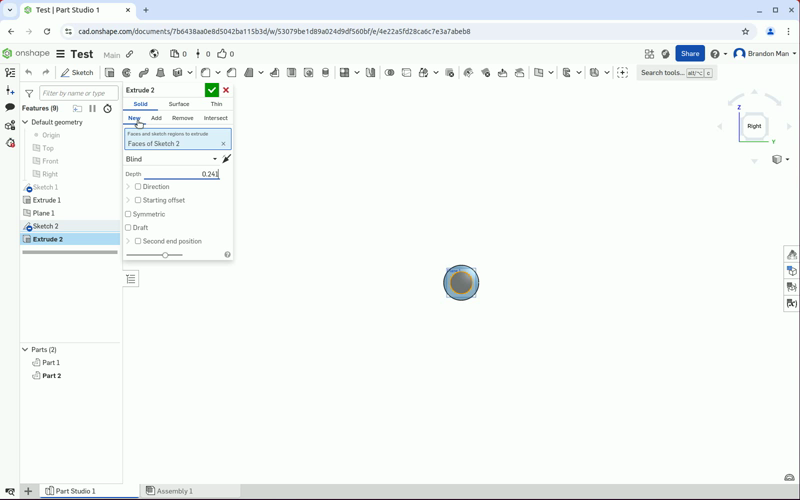
key(enter)
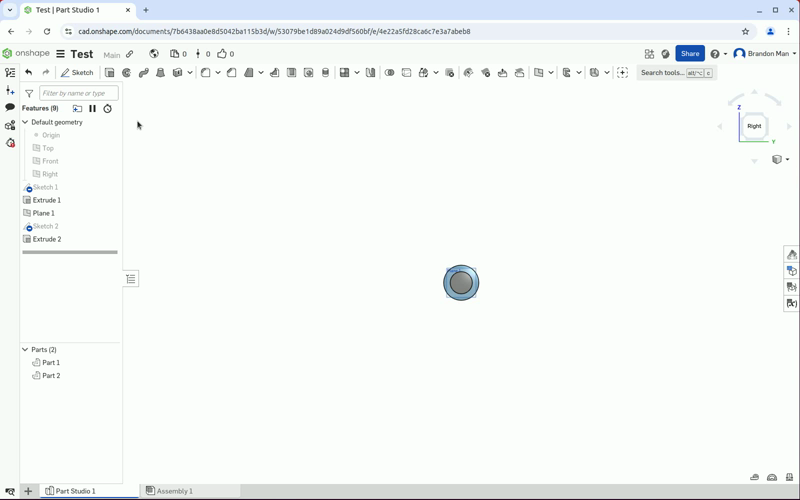
key(shift+h)
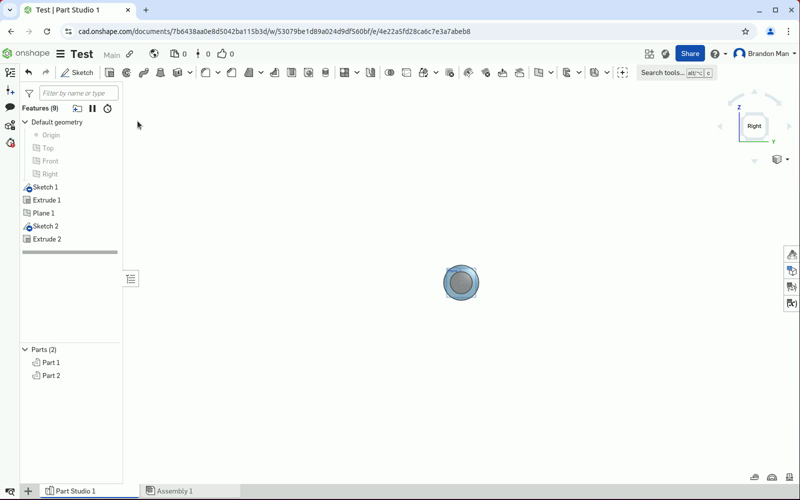
key(shift+h)
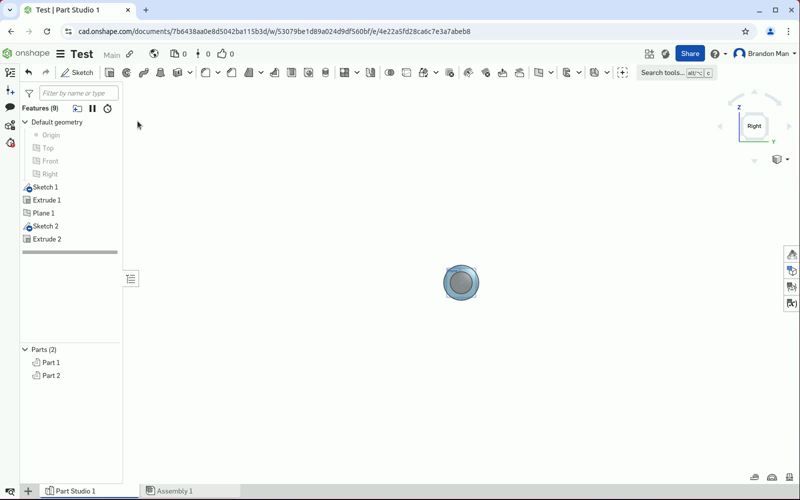
key(shift+7)
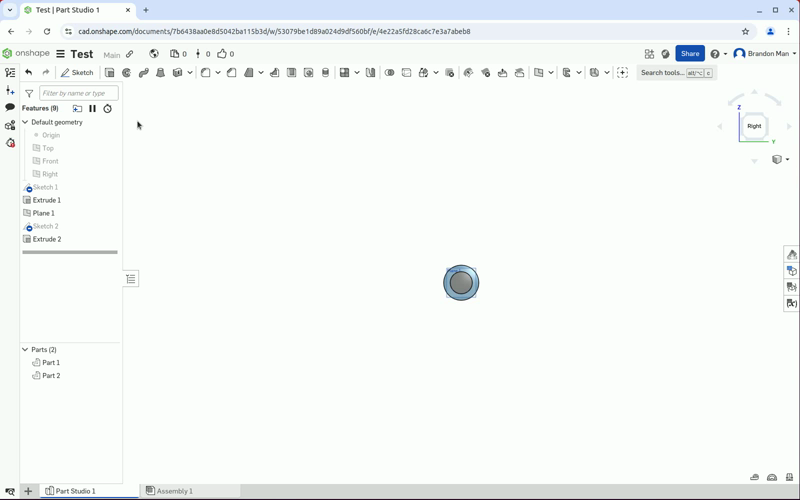
key(right, 2)
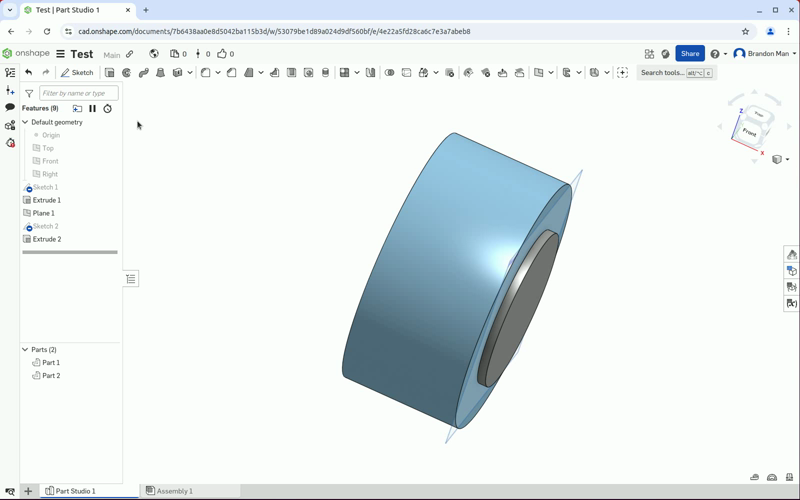
key(down, 2)
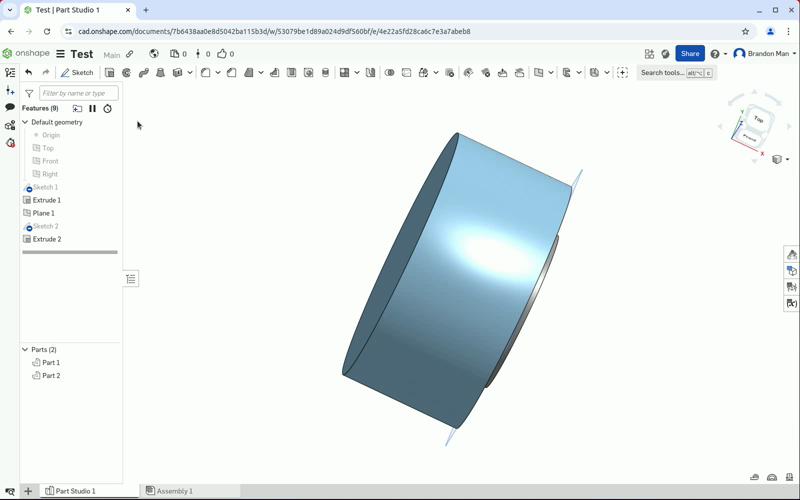
key(up, 2)
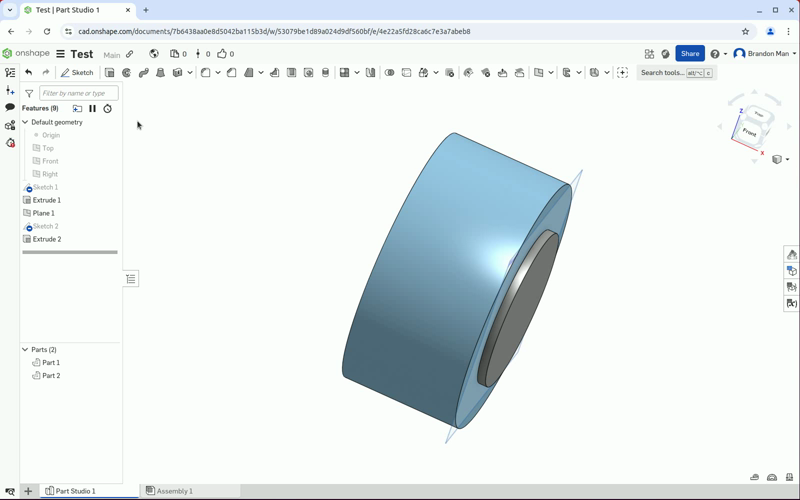
key(left, 2)
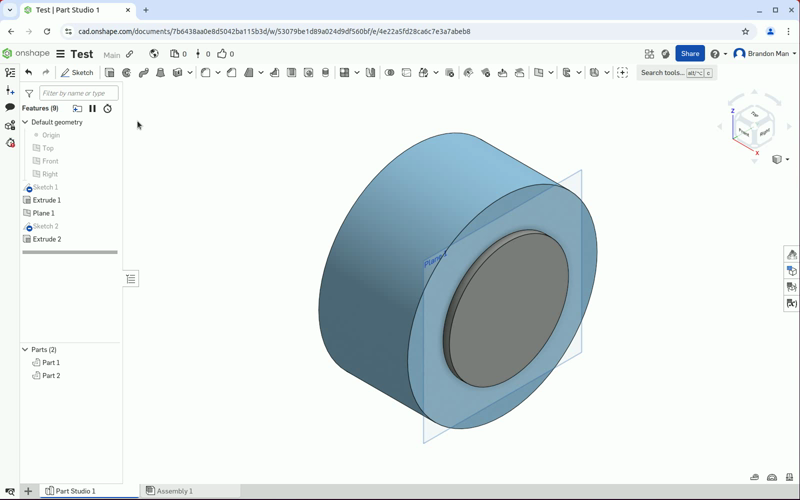
mouse_move(73, 189)
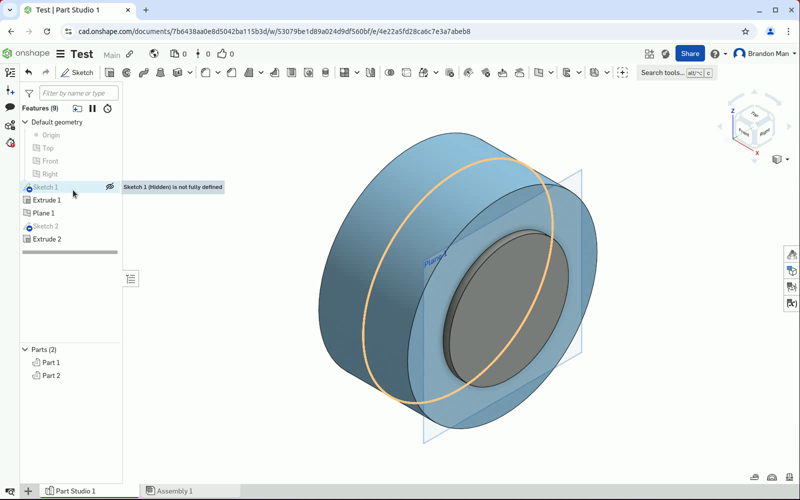
click(73, 189)